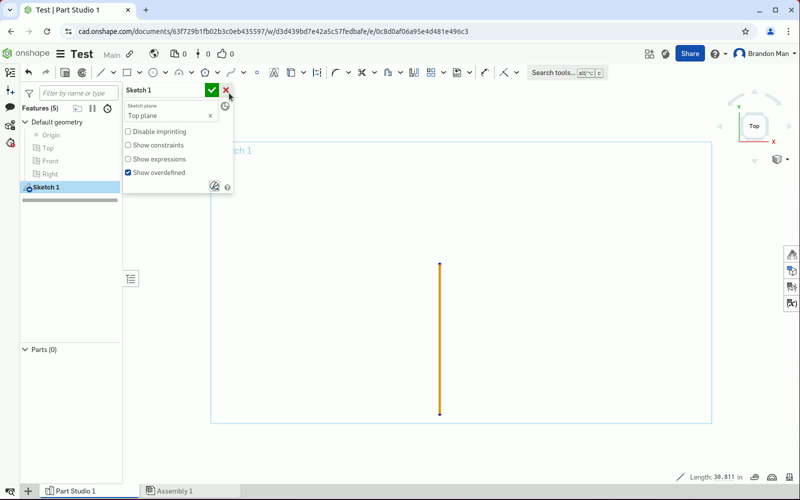
key(shift+h)
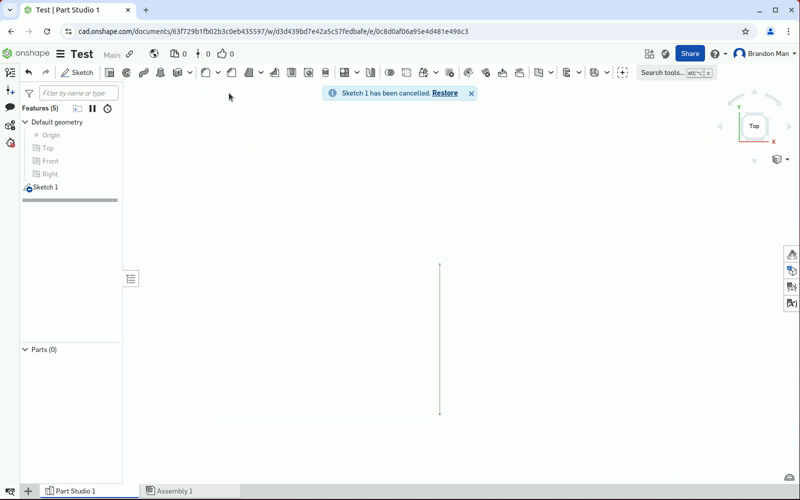
key(shift+s)
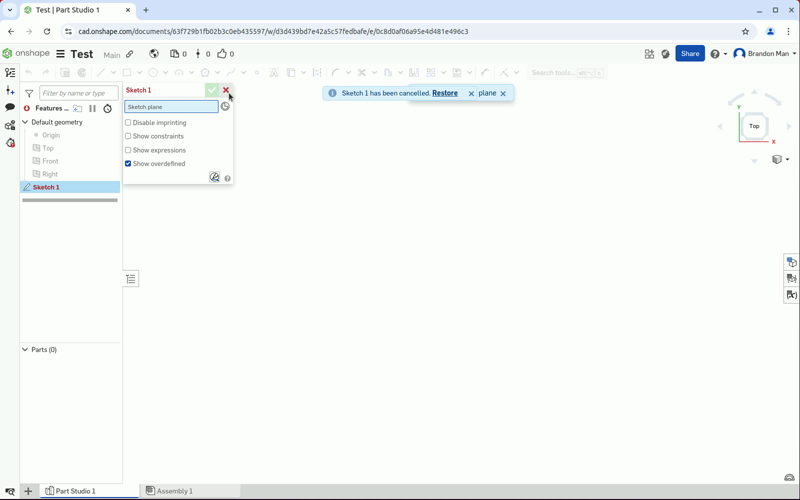
mouse_move(73, 150)
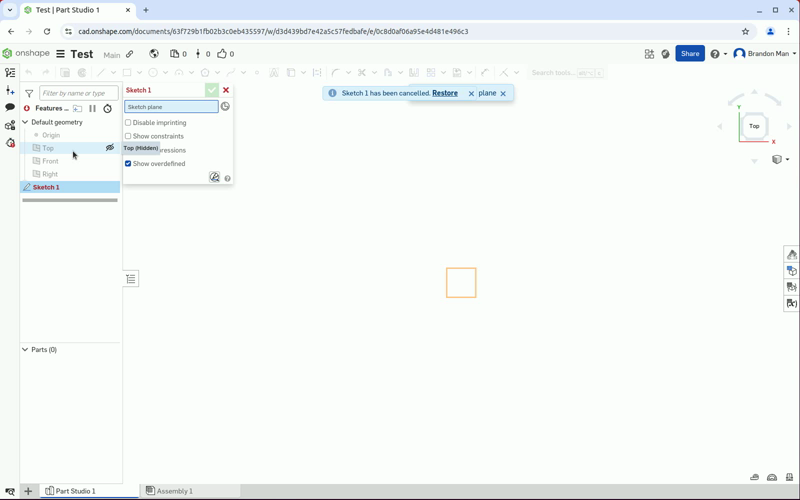
click(73, 150)
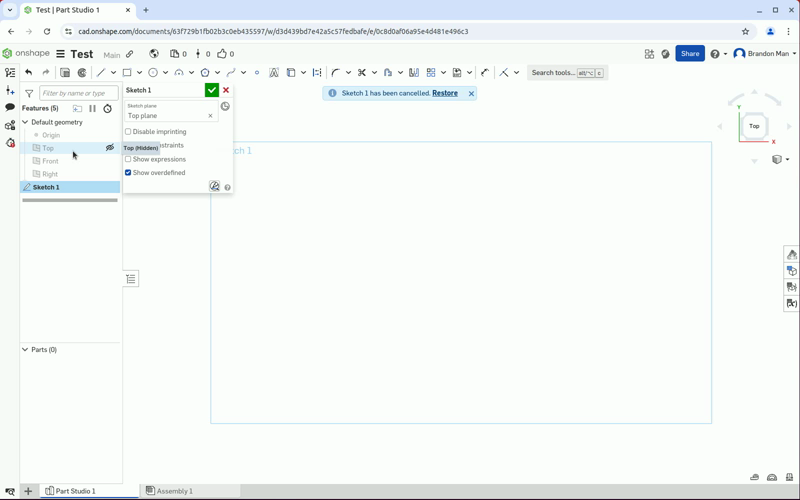
mouse_move(73, 352)
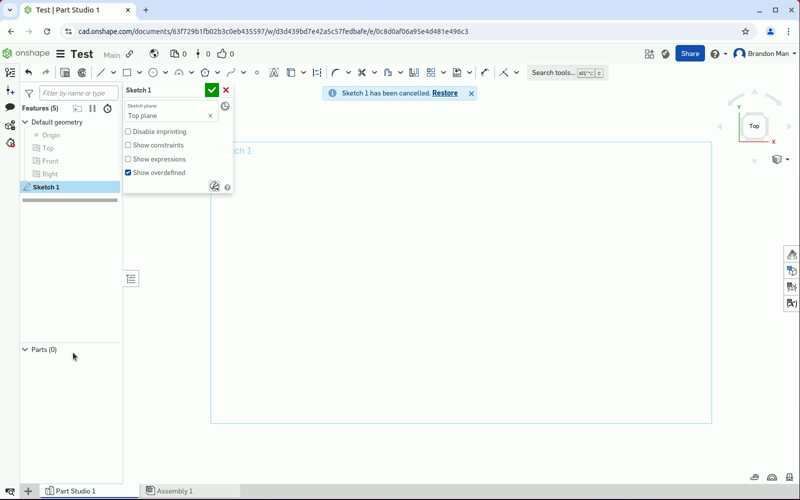
key(y)
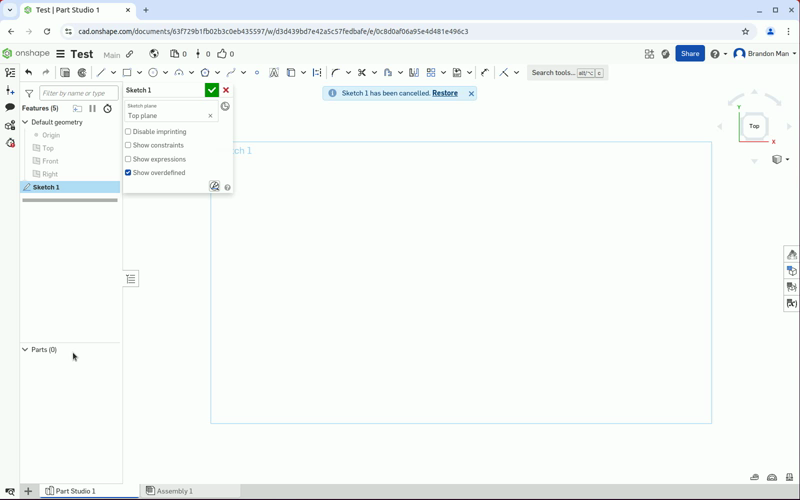
key(c)
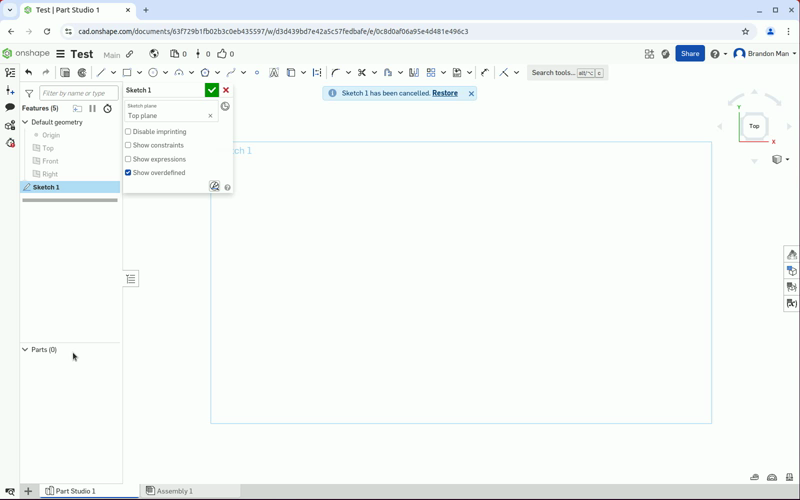
key_down(shift)
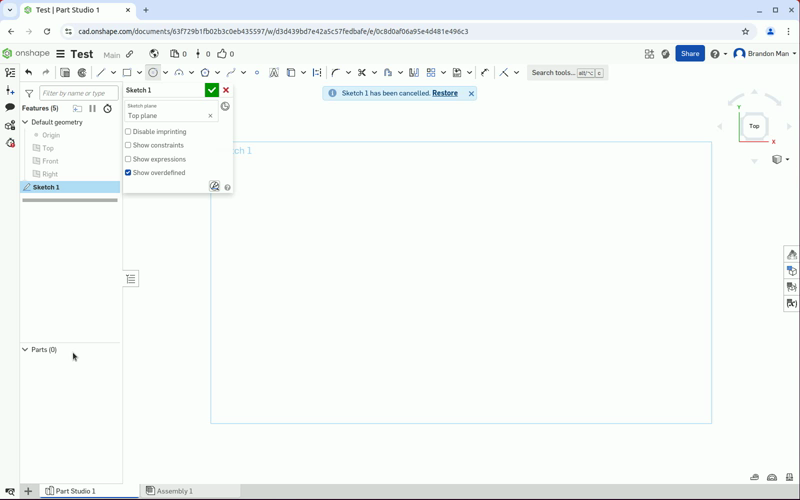
mouse_move(461, 282)
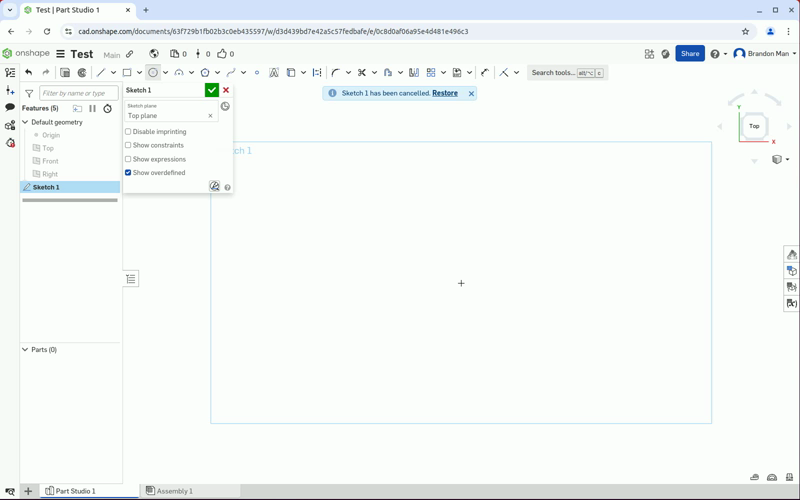
click(461, 282)
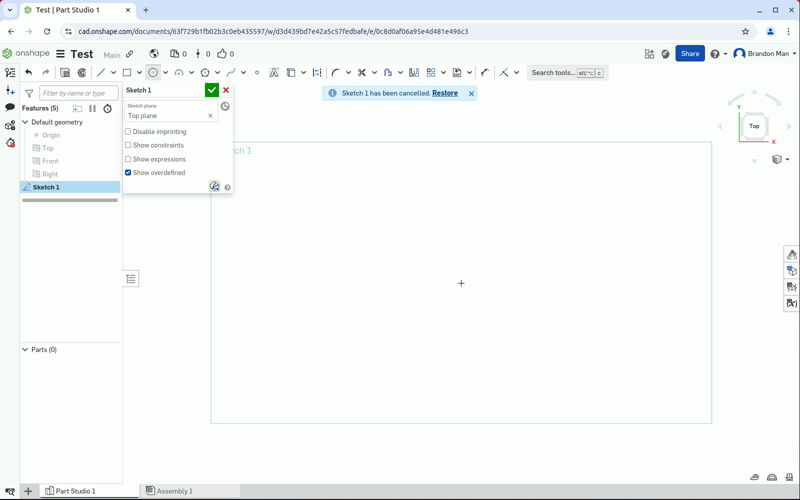
key_up(shift)
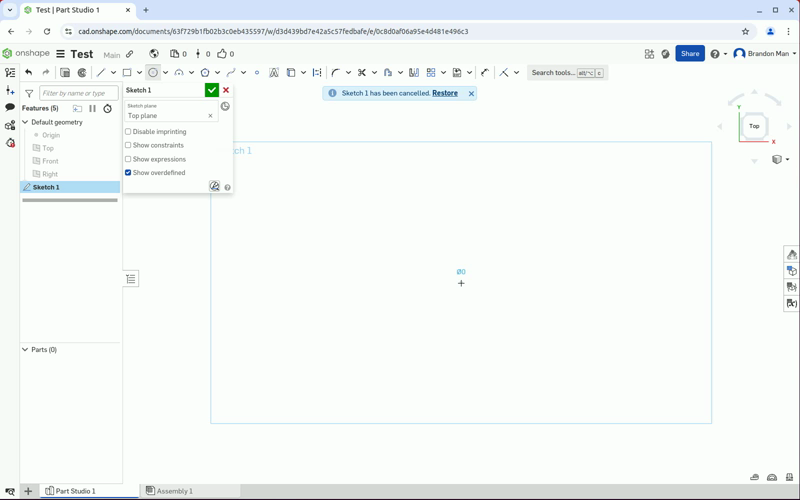
mouse_move(574, 282)
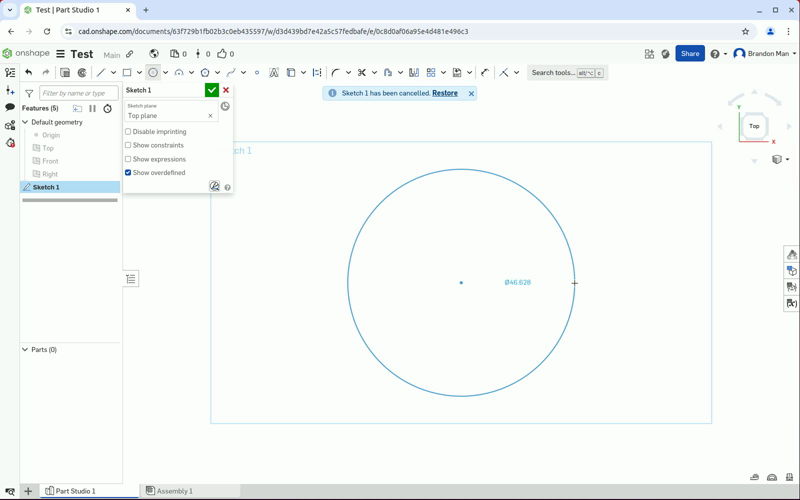
click(574, 282)
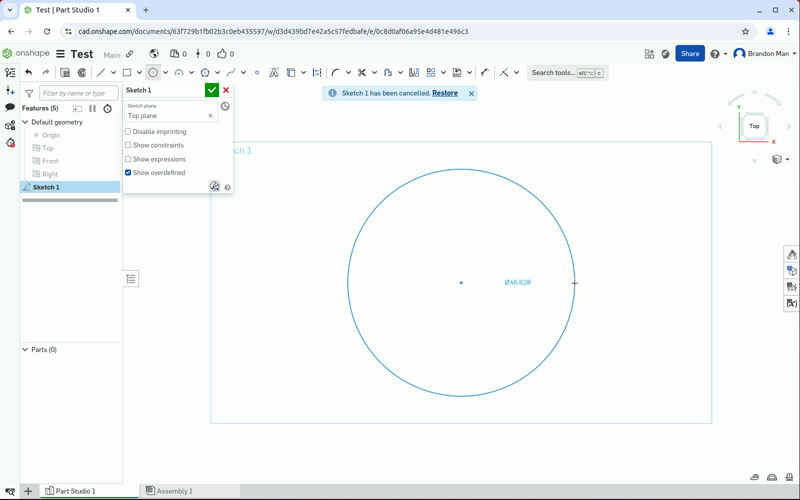
key(esc)
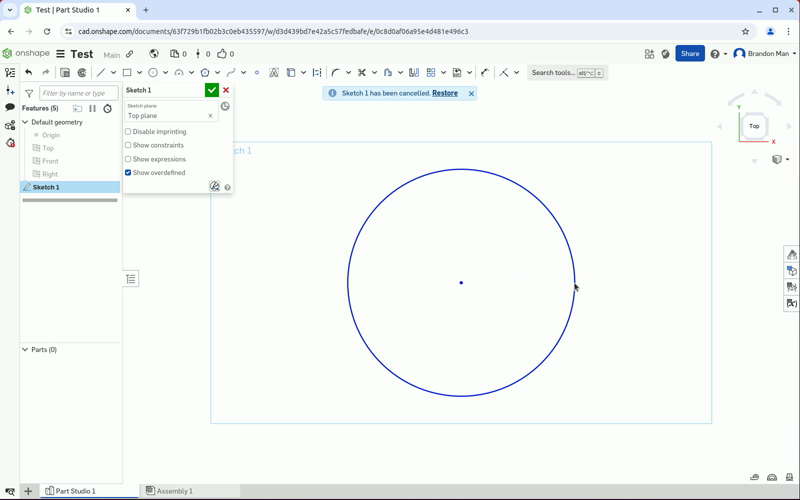
mouse_move(488, 310)
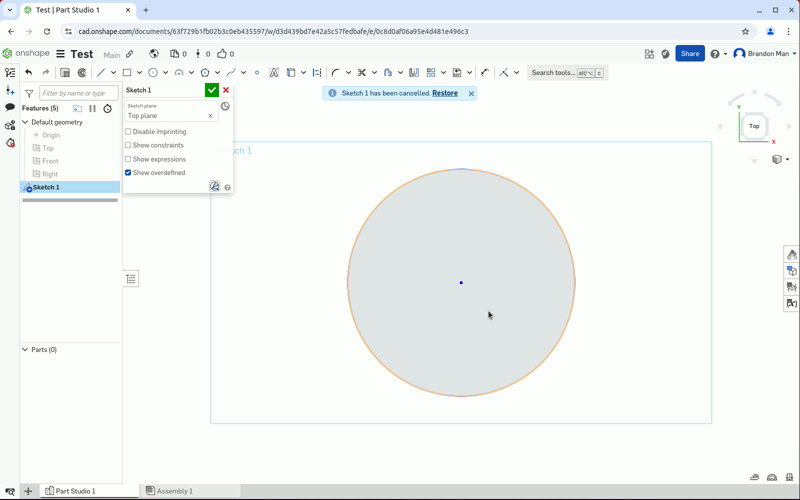
click(488, 310)
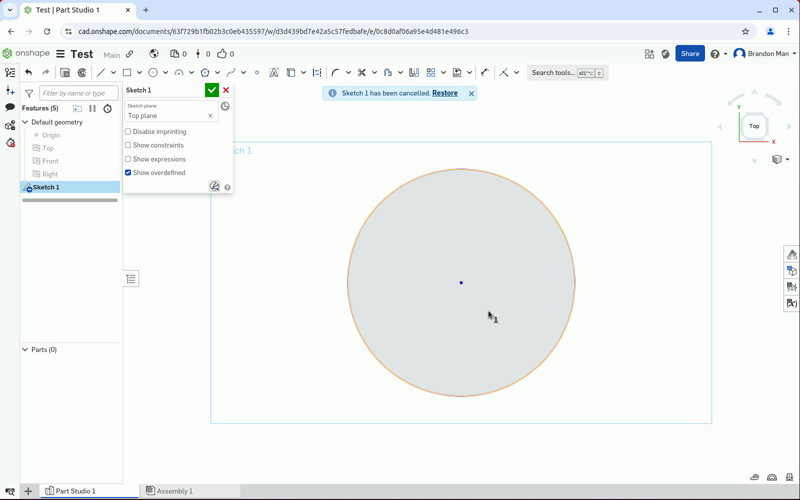
mouse_move(73, 352)
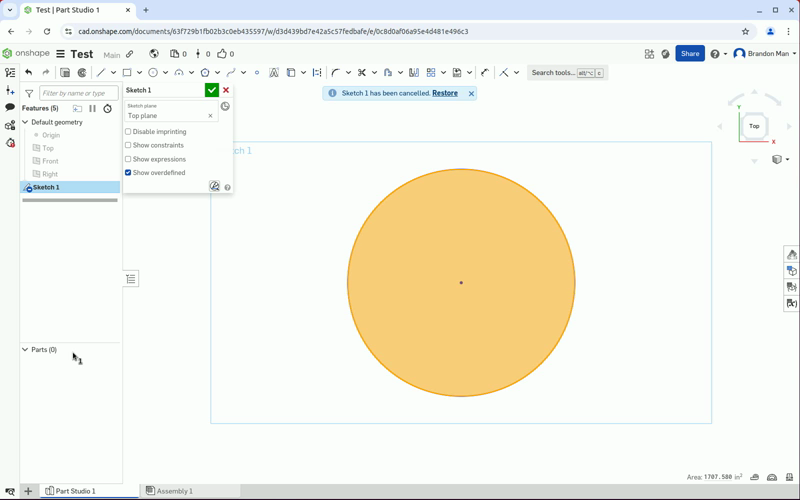
key(shift+y)
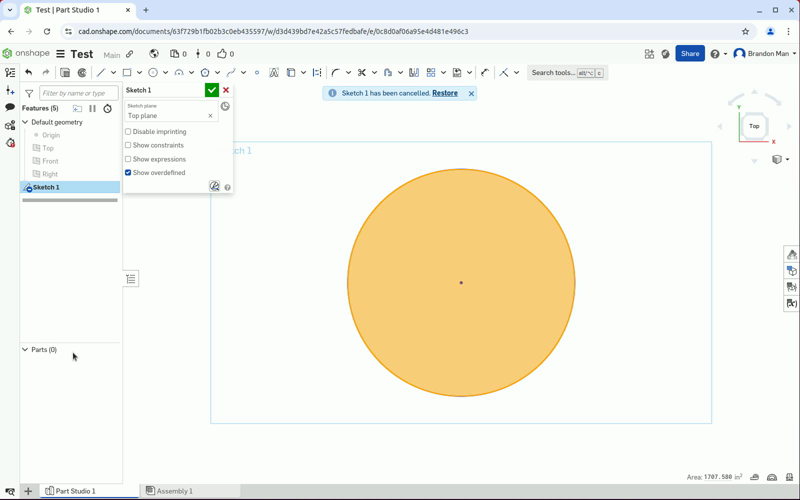
key(shift+e)
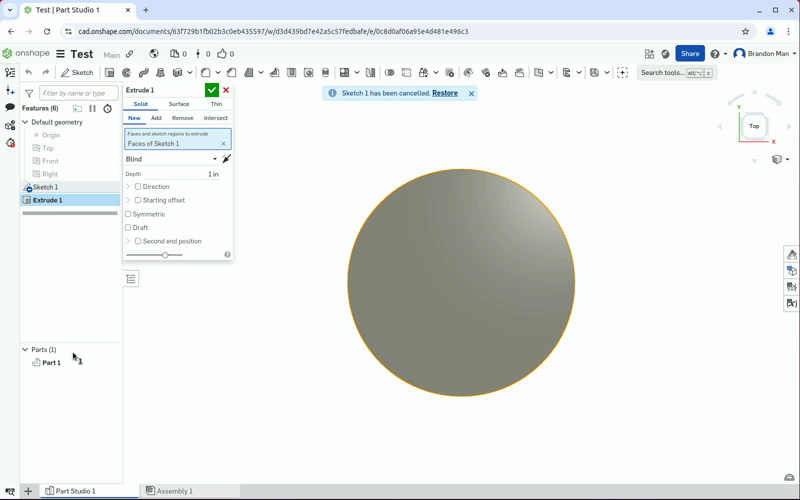
mouse_move(143, 106)
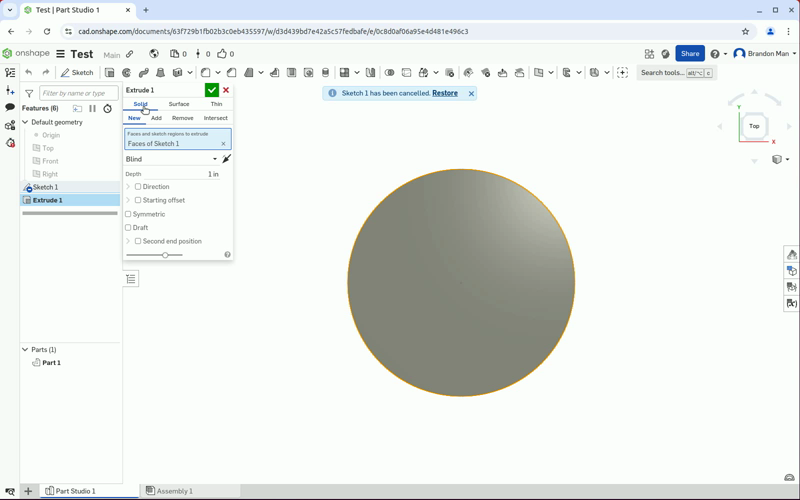
click(143, 106)
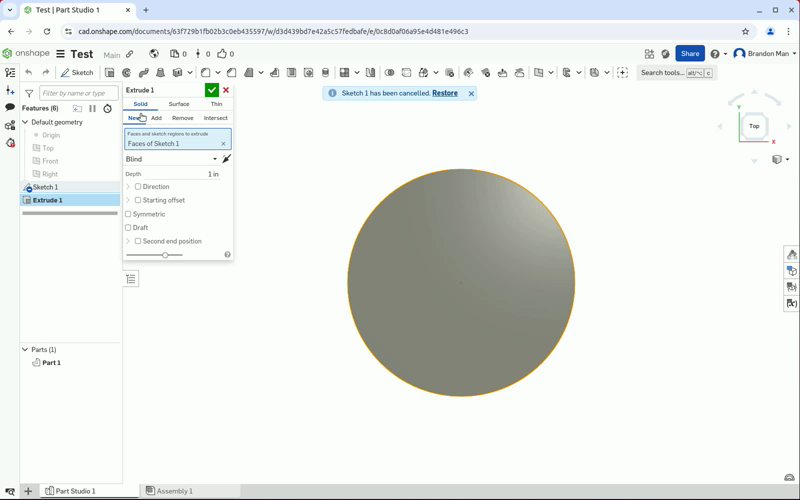
mouse_move(137, 120)
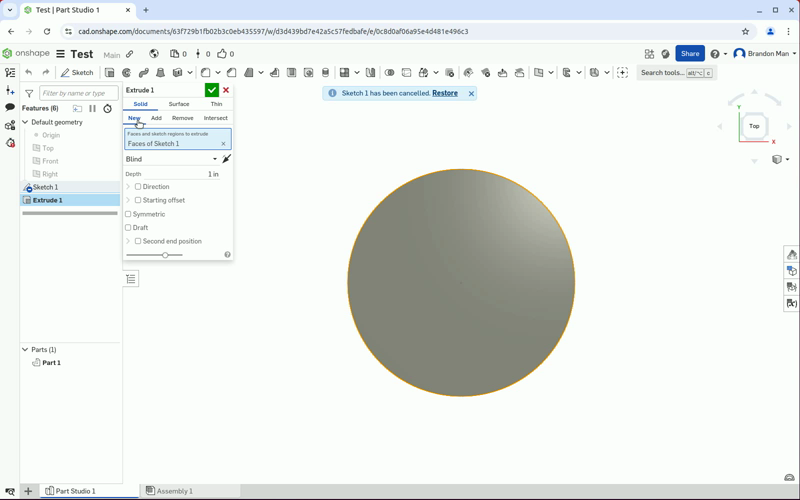
click(137, 120)
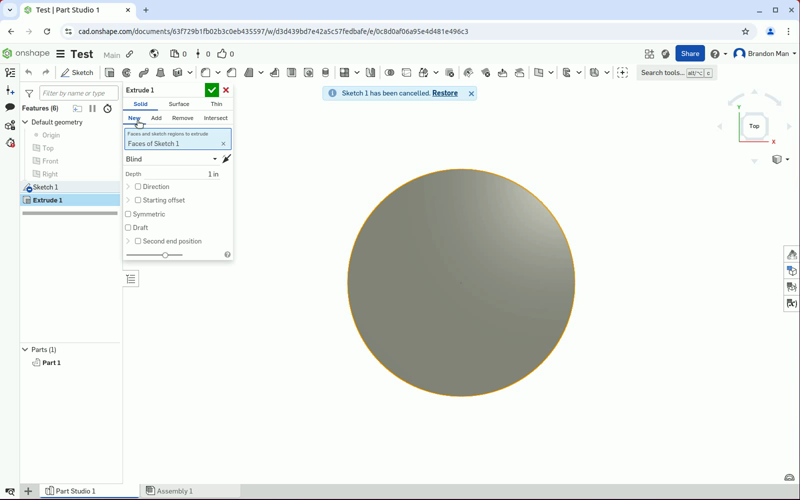
key(tab, 4)
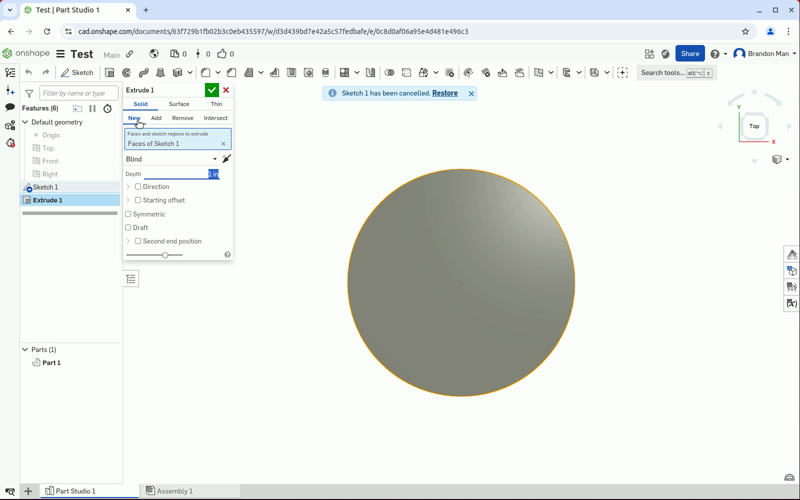
text(23.108)
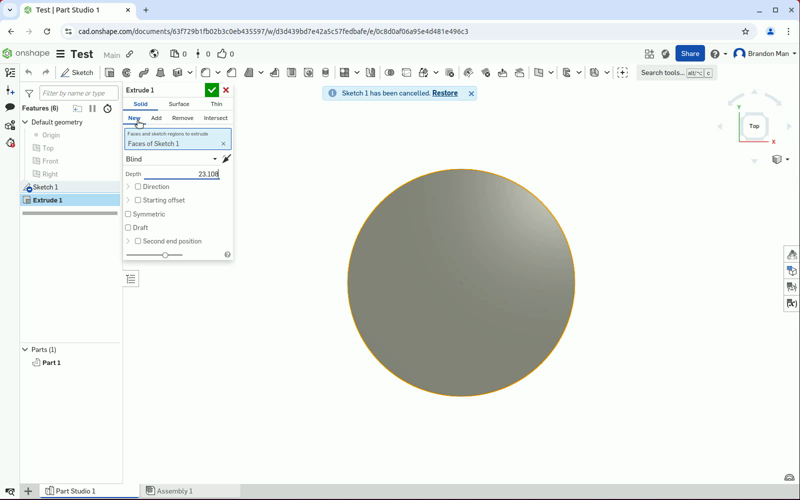
key(tab, 3)
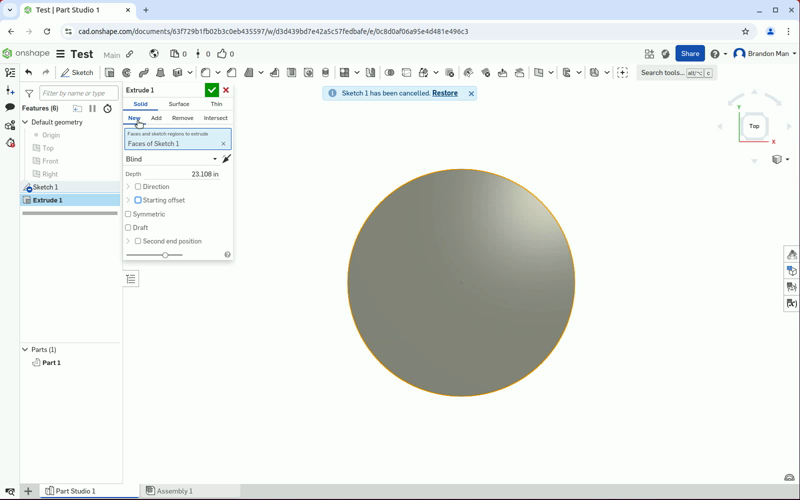
key(tab, 2)
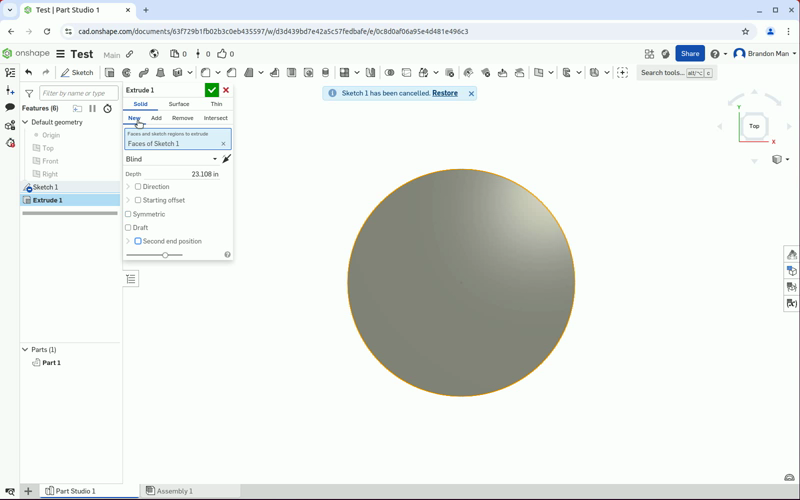
key(space)
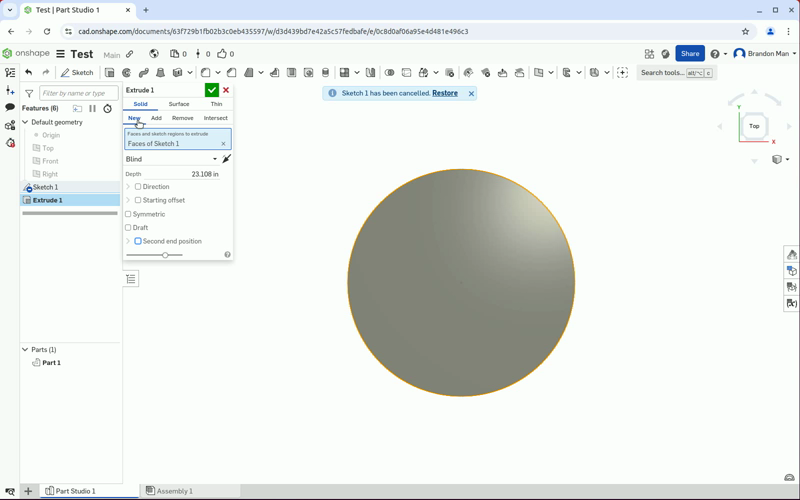
key(tab, 3)
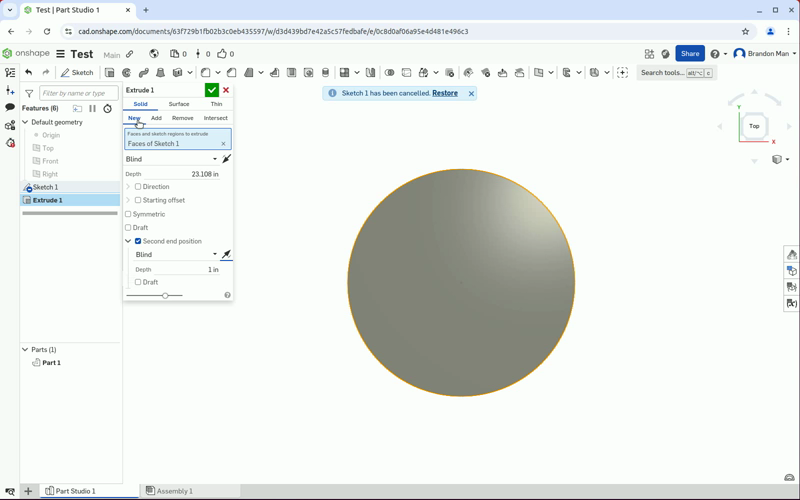
text(23.108)
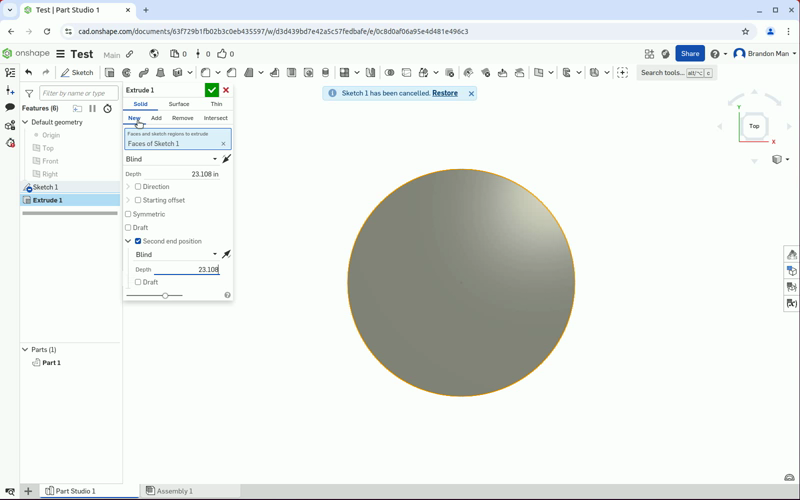
key(enter)
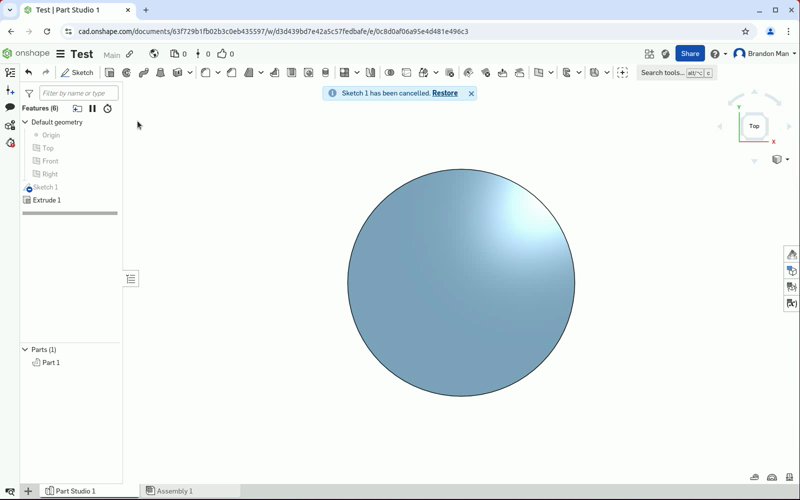
key(shift+h)
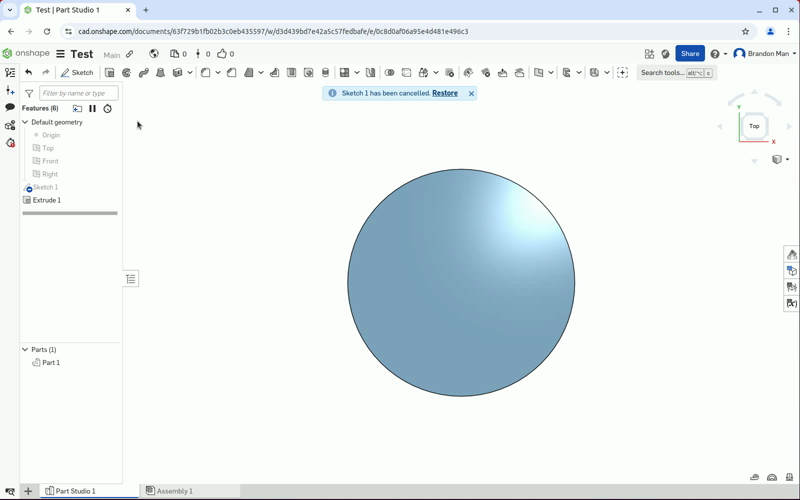
key(shift+h)
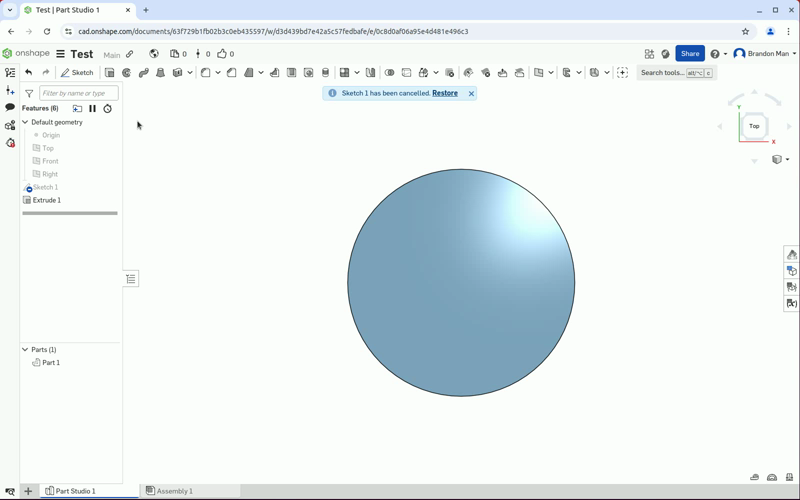
mouse_move(73, 189)
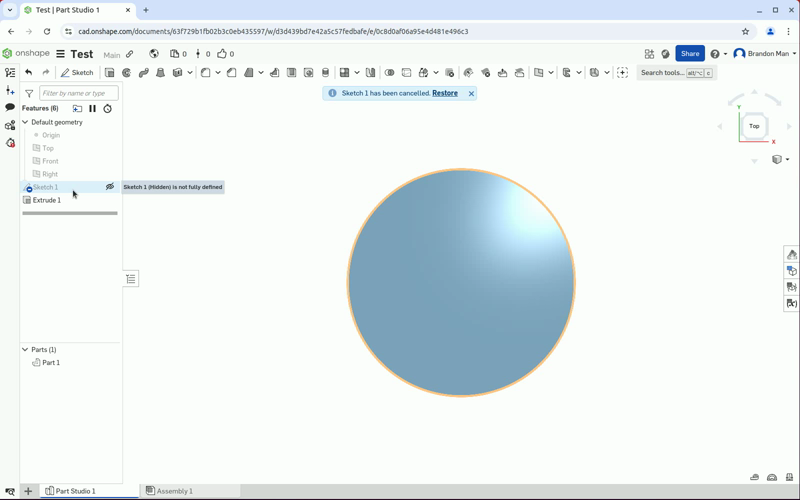
click(73, 189)
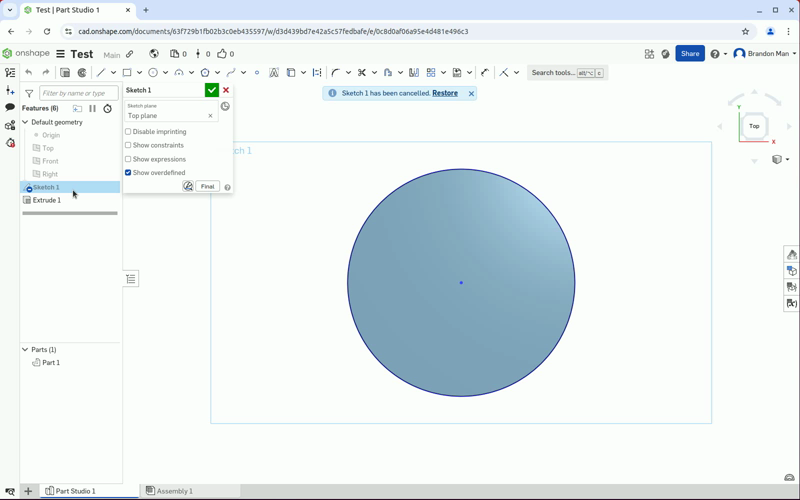
mouse_move(229, 92)
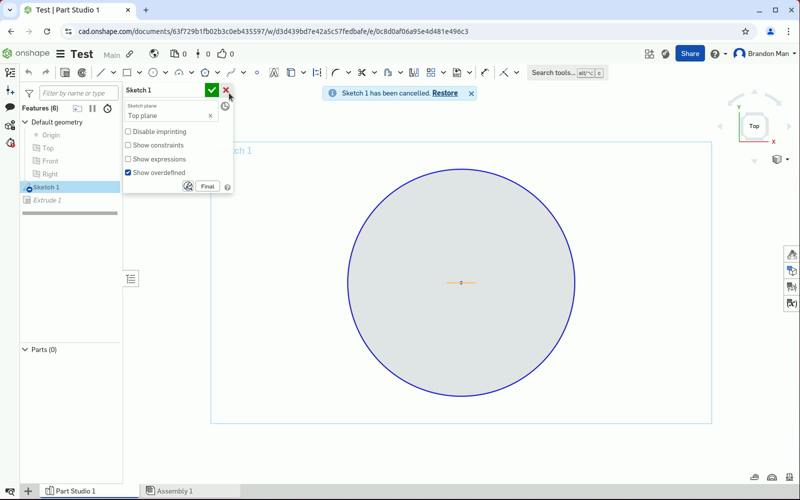
click(229, 92)
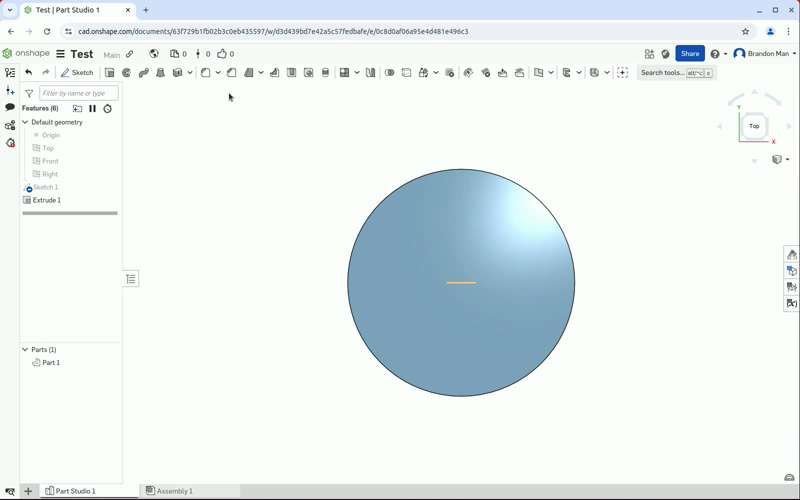
mouse_move(73, 352)
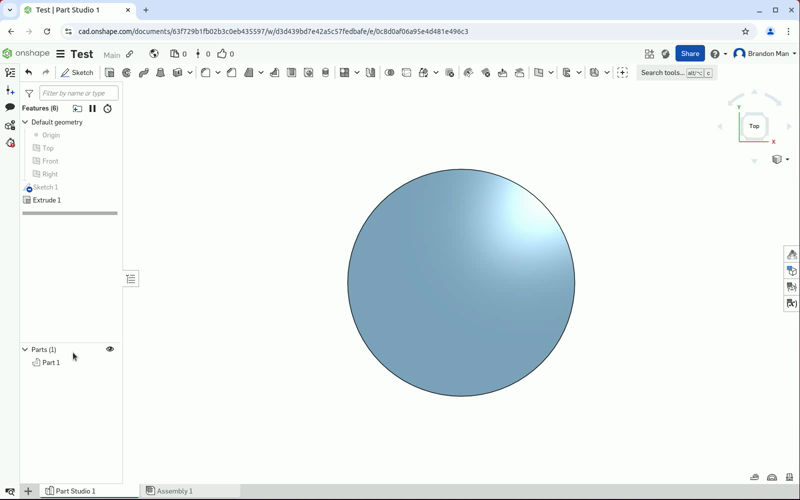
key(y)
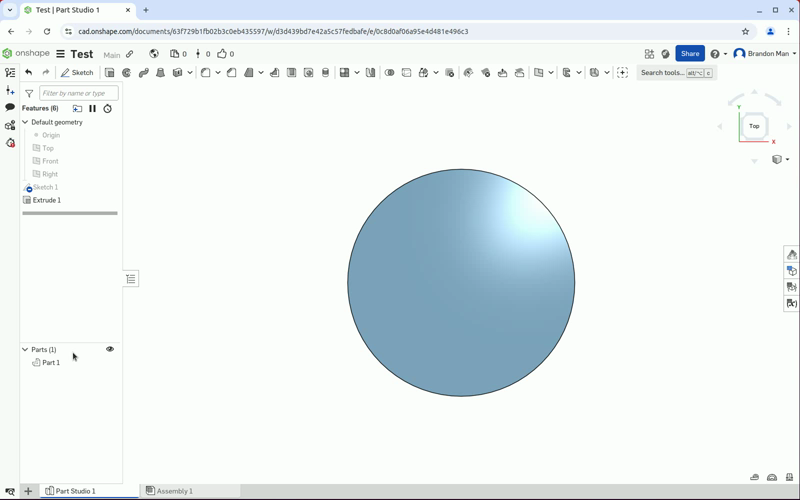
key(shift+p)
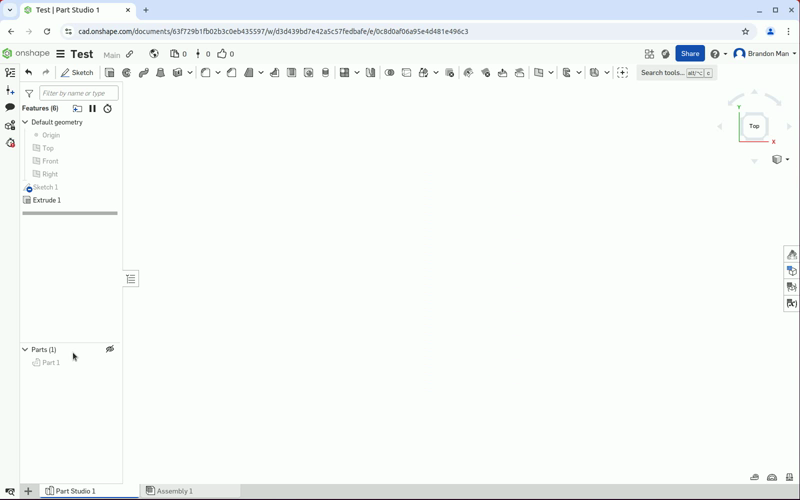
key(space)
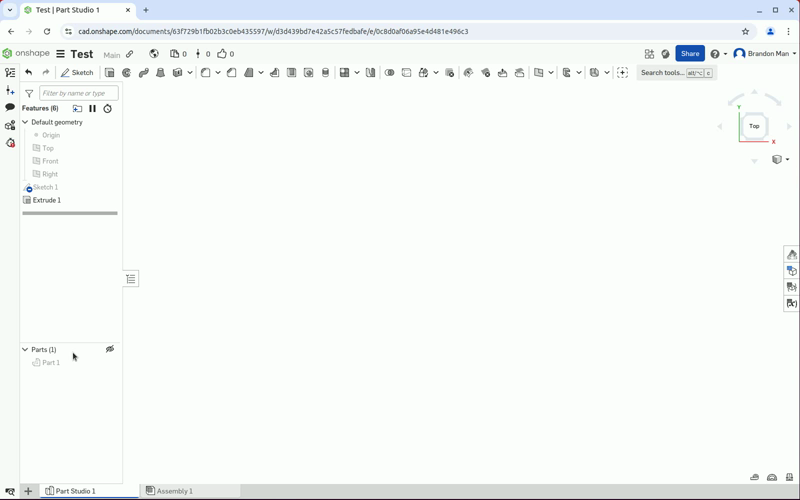
key_down(shift)
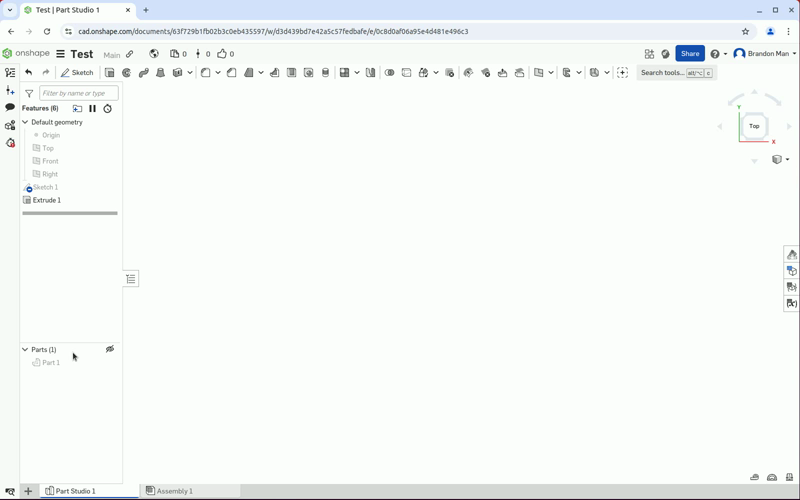
key(up)
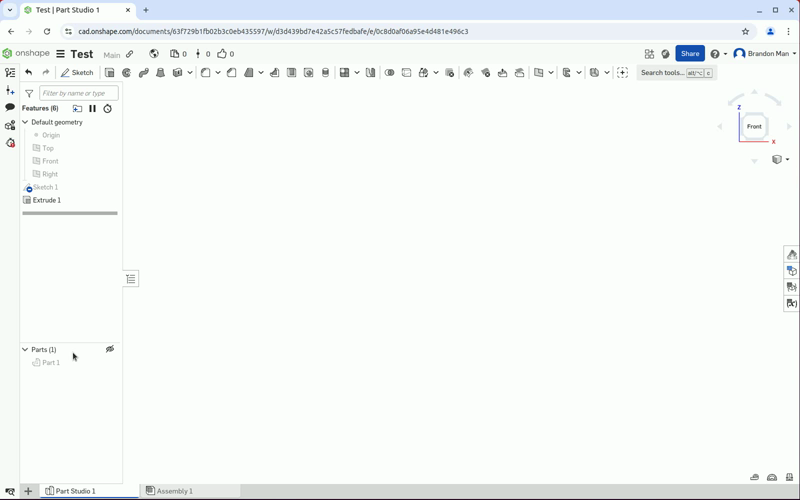
key_up(shift)
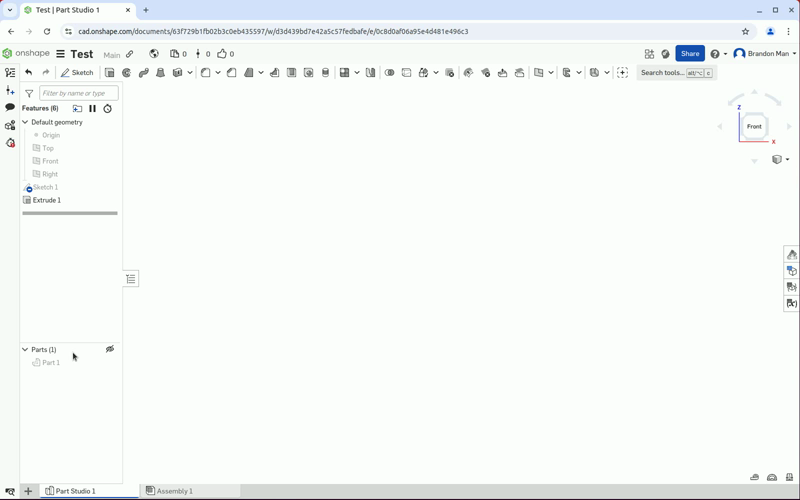
mouse_move(73, 352)
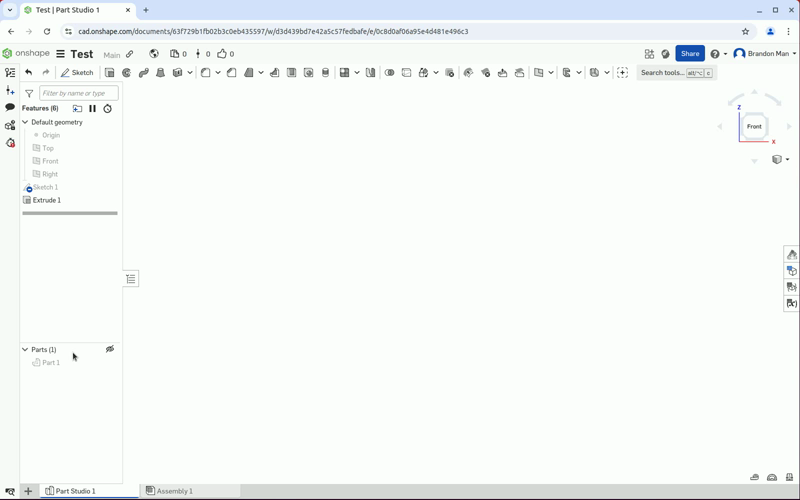
key(shift+y)
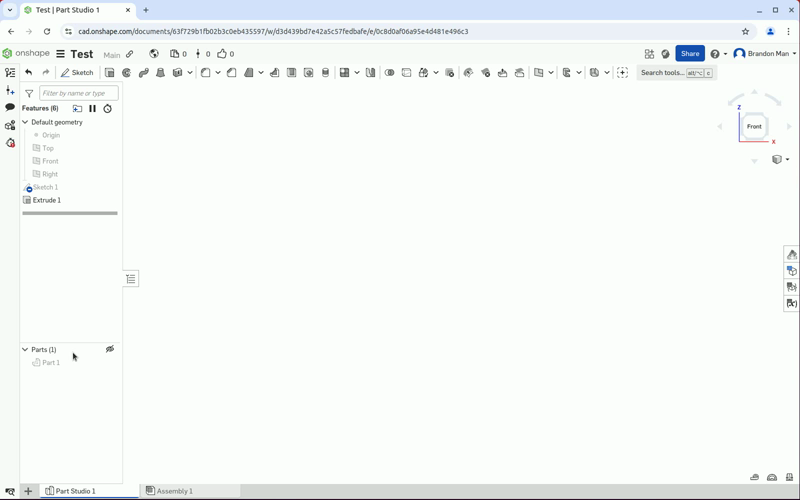
key(shift+s)
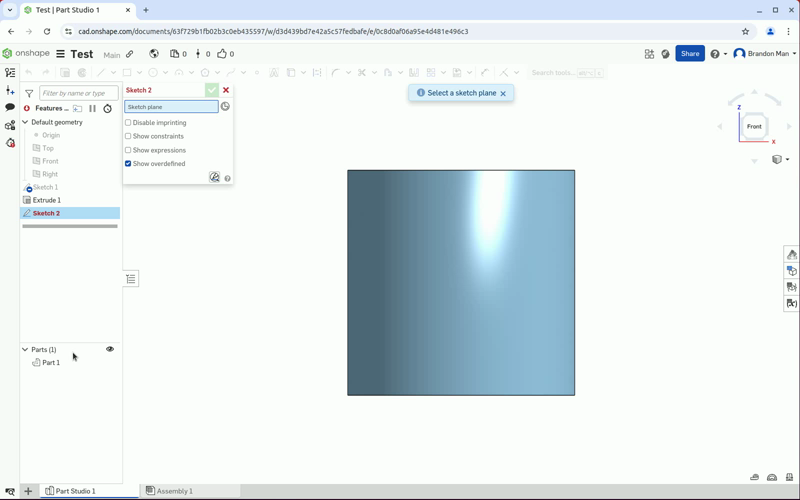
mouse_move(73, 163)
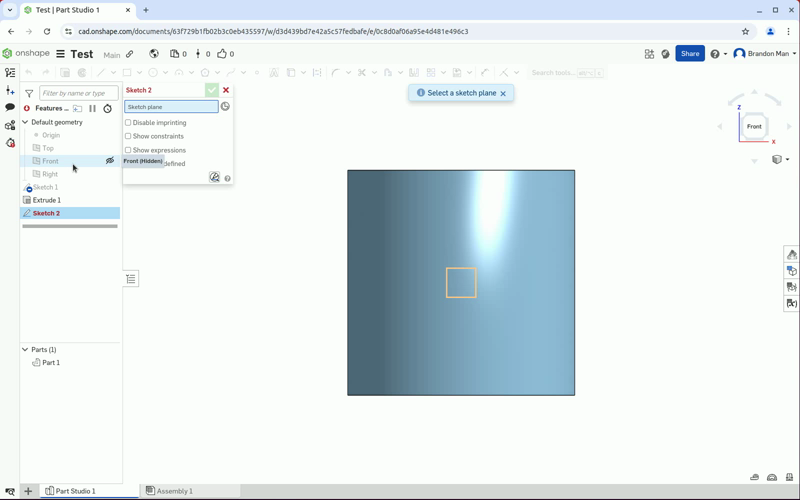
click(73, 163)
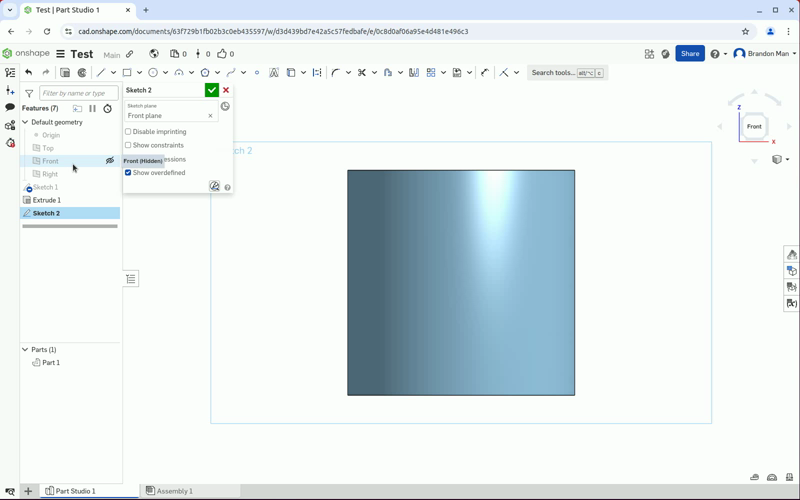
mouse_move(73, 352)
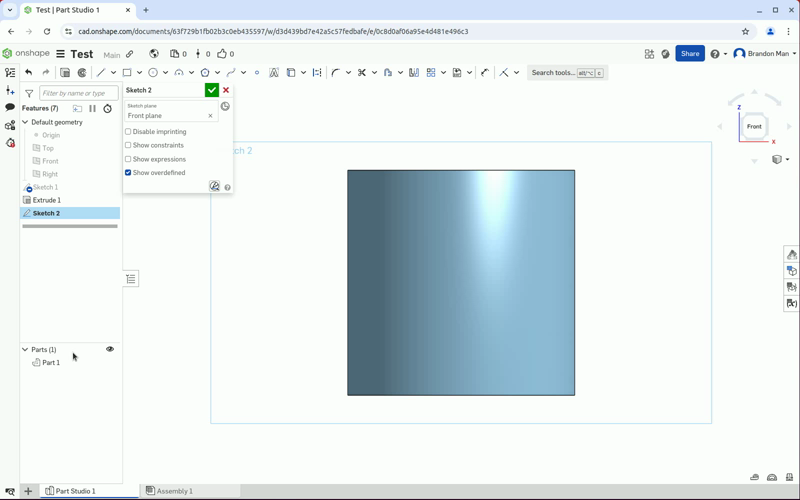
key(y)
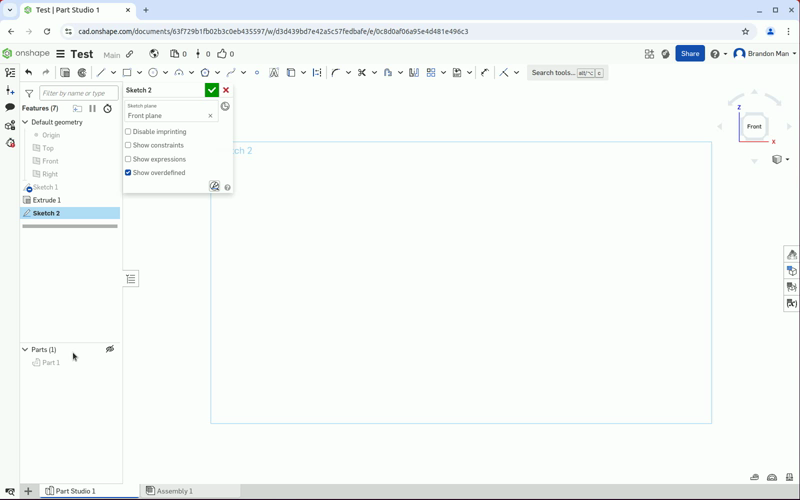
key(c)
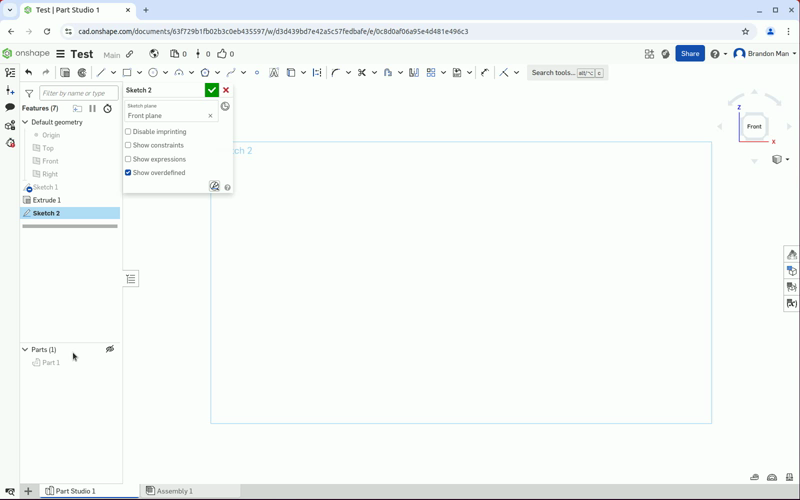
key_down(shift)
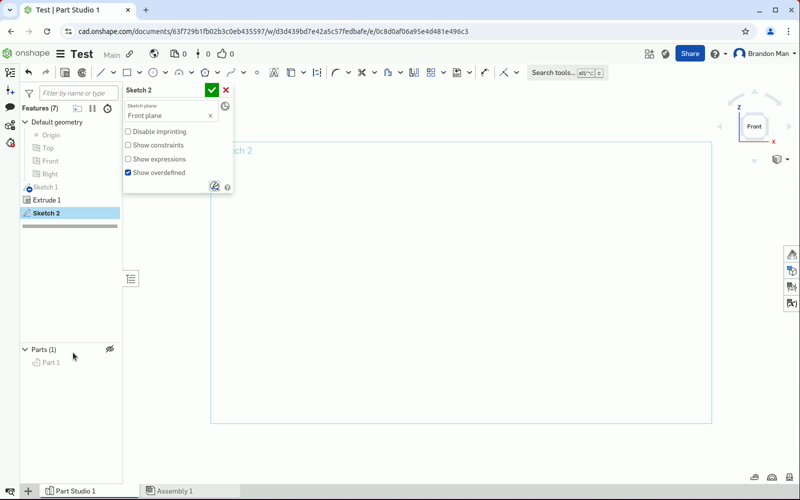
mouse_move(461, 282)
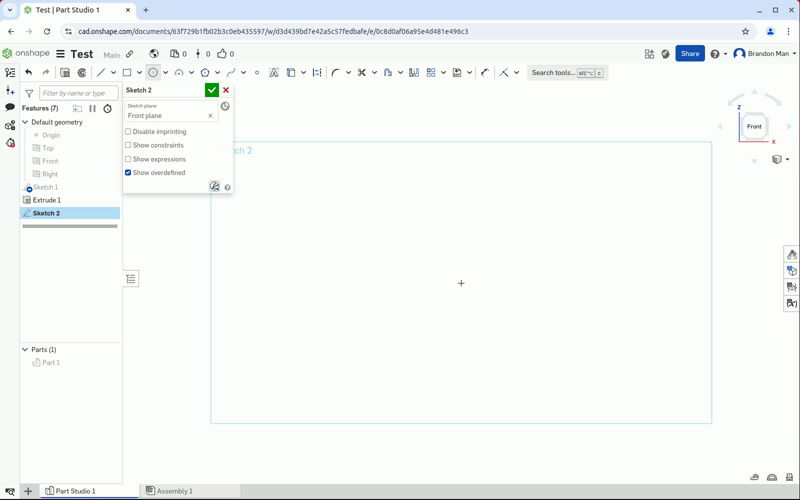
click(461, 282)
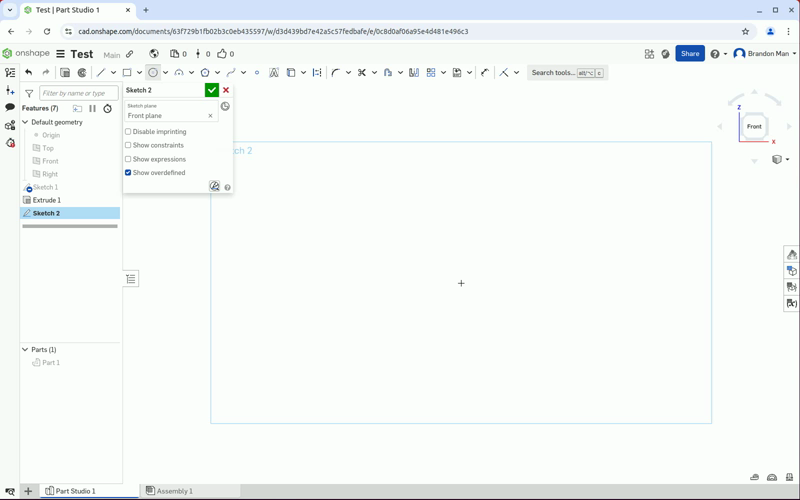
key_up(shift)
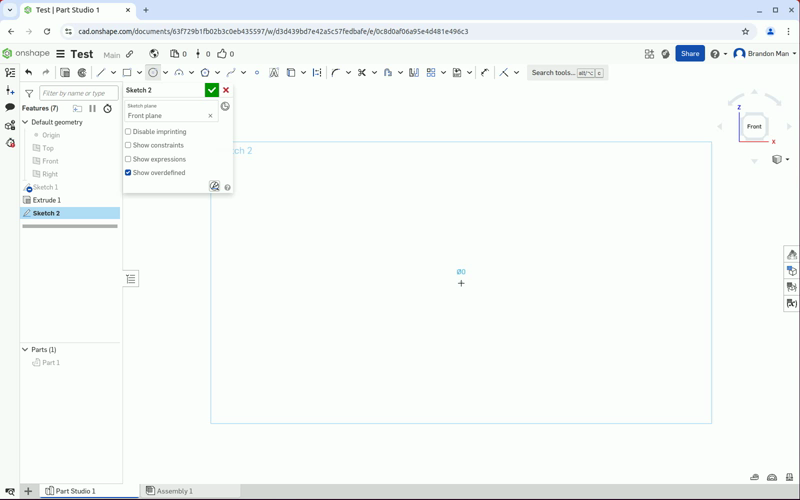
mouse_move(574, 282)
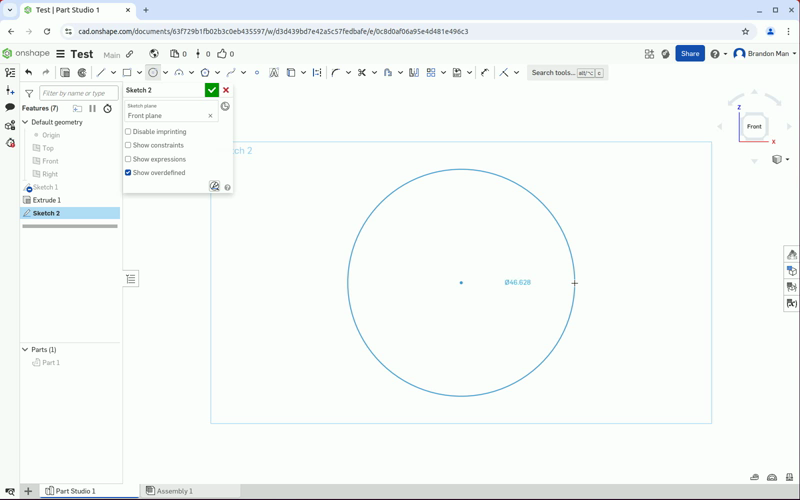
click(574, 282)
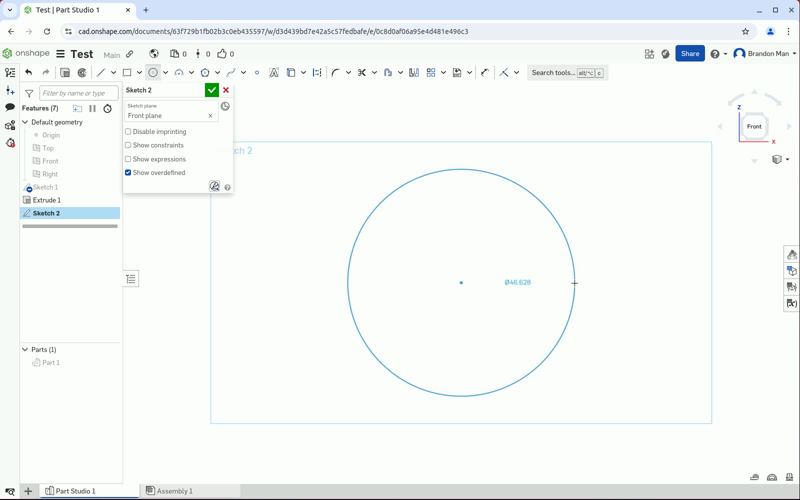
key(esc)
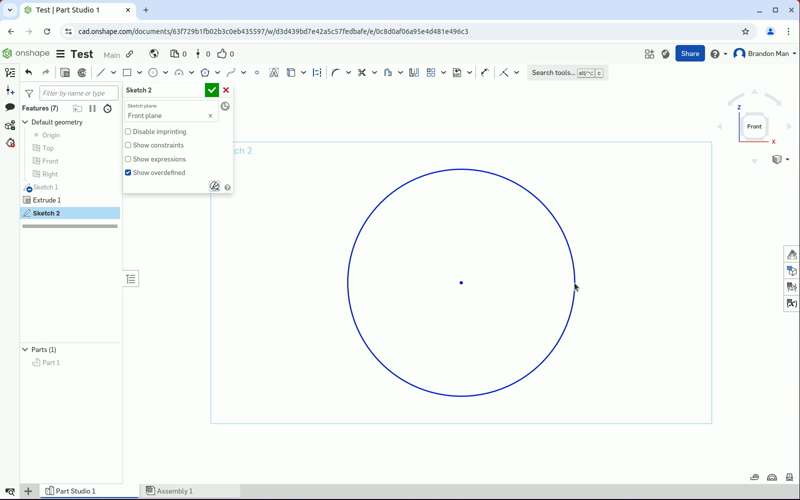
mouse_move(412, 213)
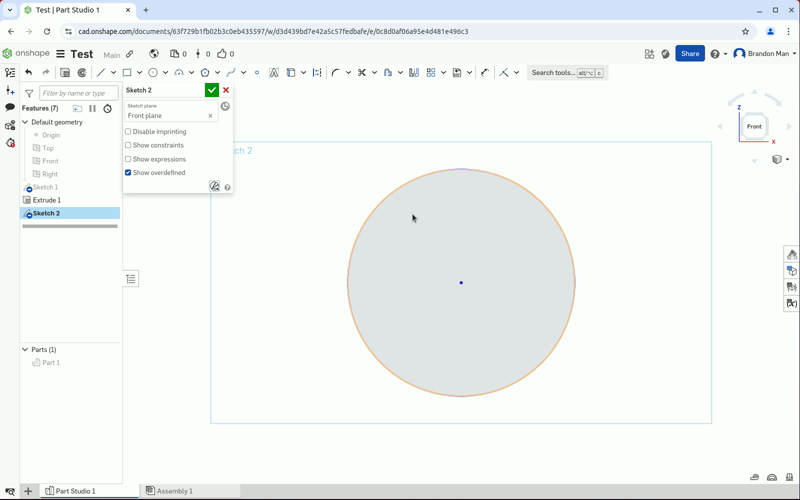
click(412, 213)
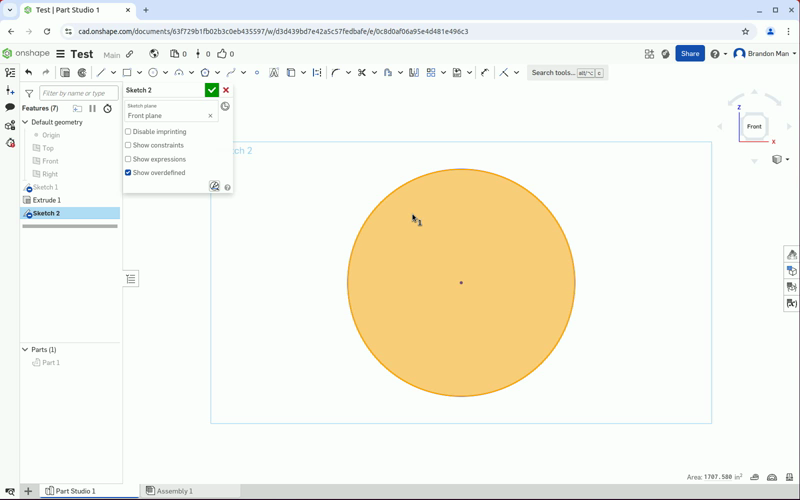
mouse_move(73, 352)
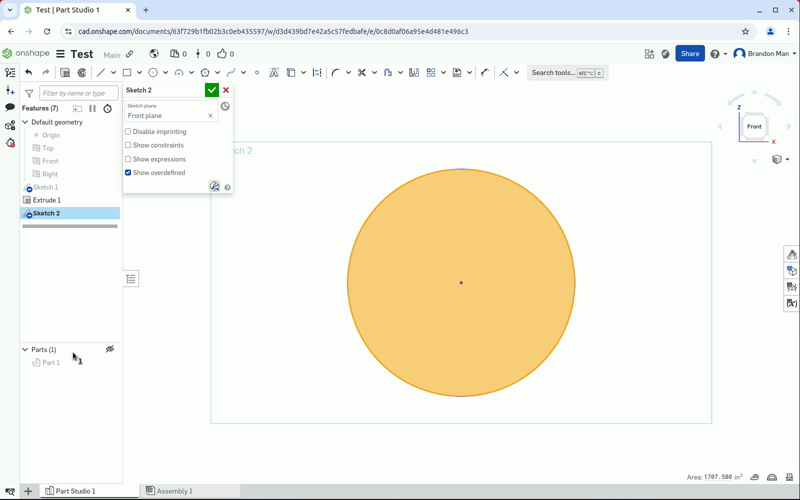
key(shift+y)
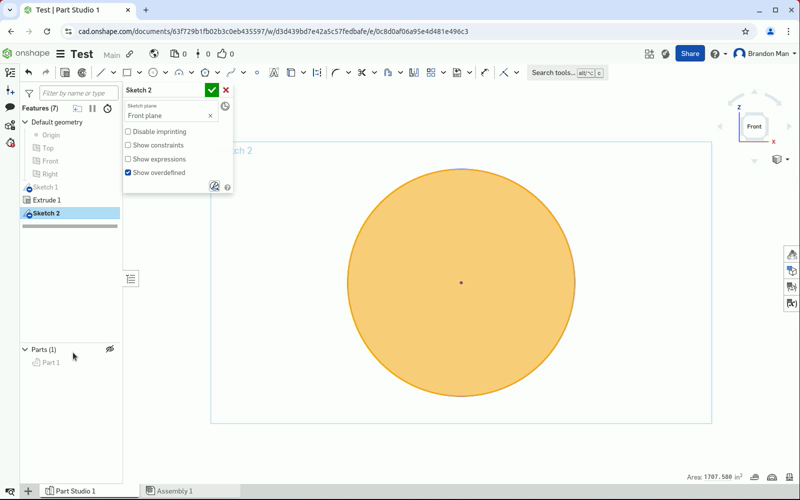
key(shift+e)
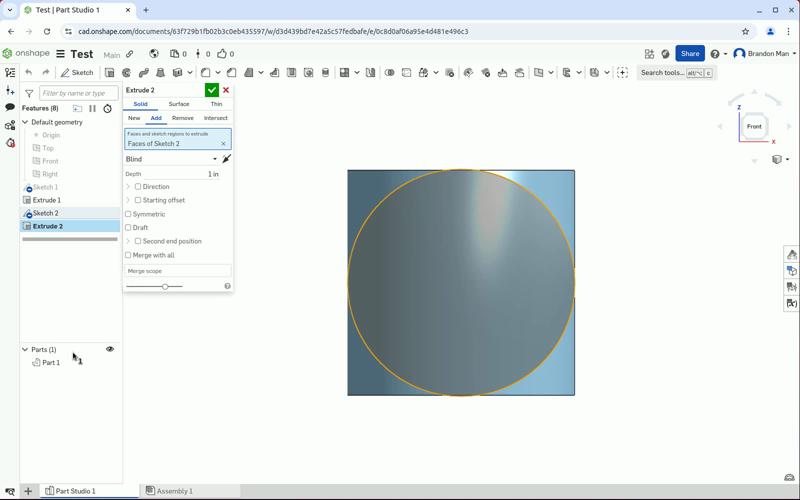
mouse_move(143, 106)
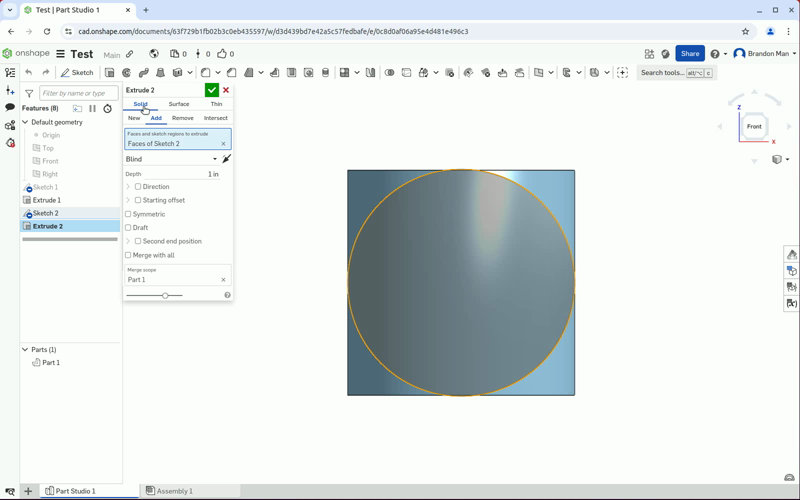
click(143, 106)
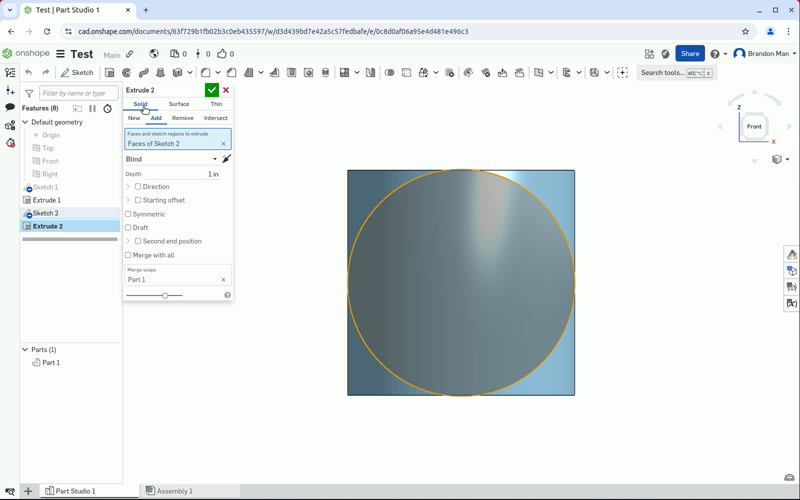
mouse_move(219, 120)
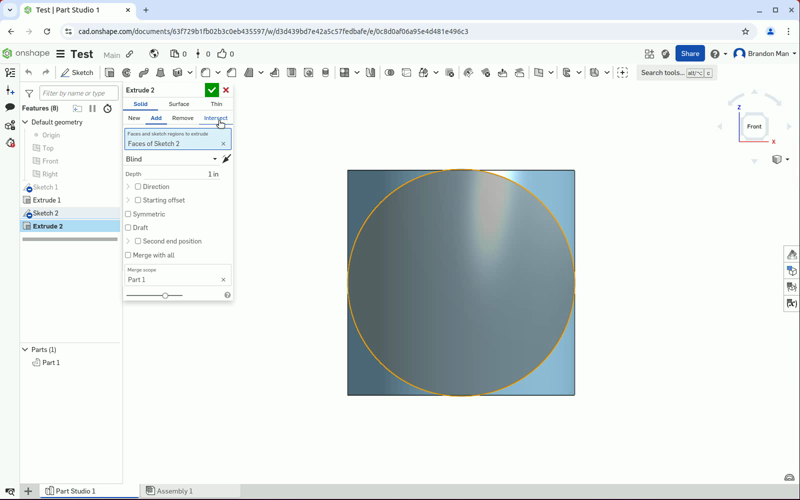
click(219, 120)
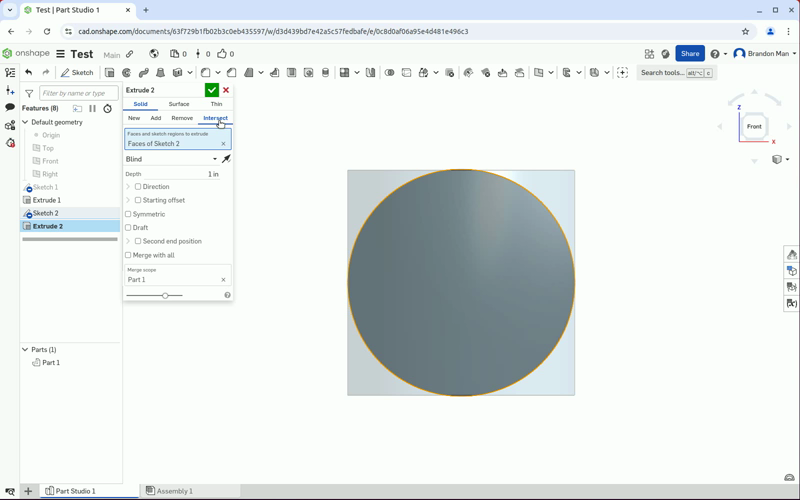
key(tab, 4)
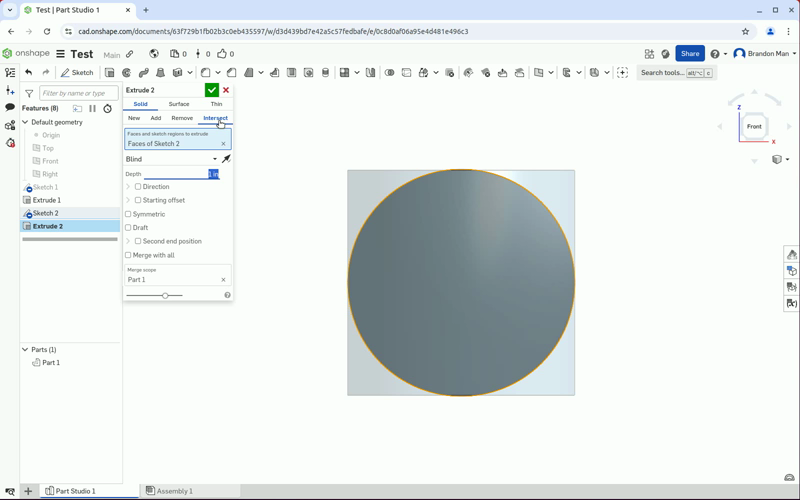
text(23.108)
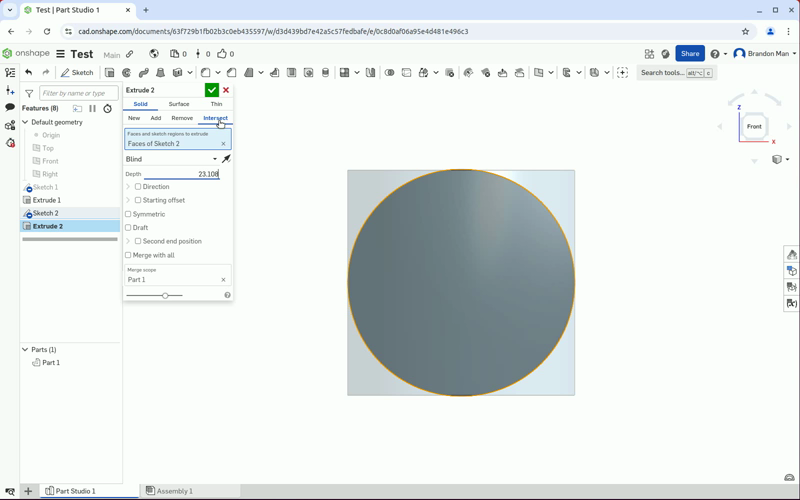
key(tab, 3)
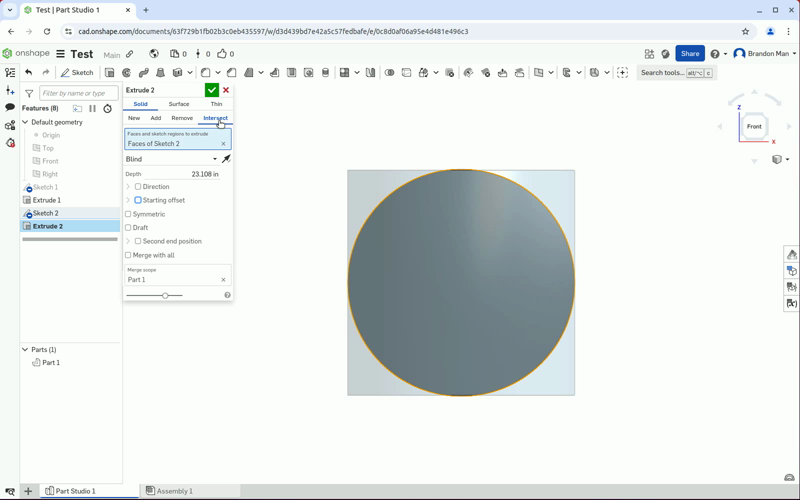
key(tab, 2)
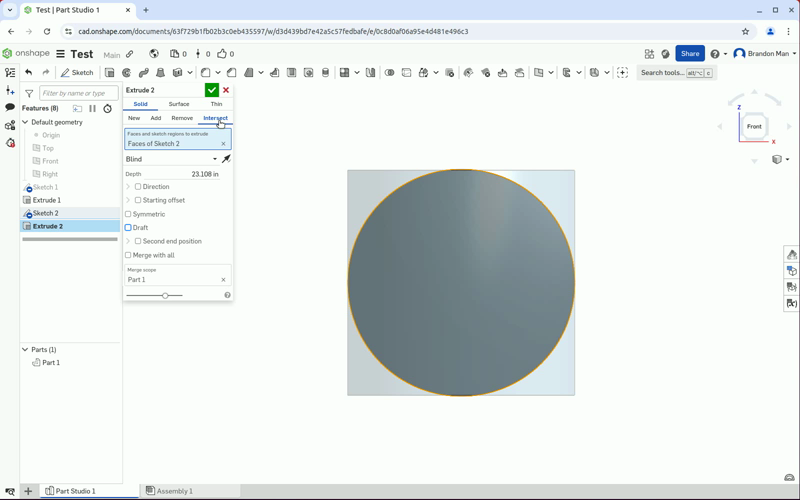
key(space)
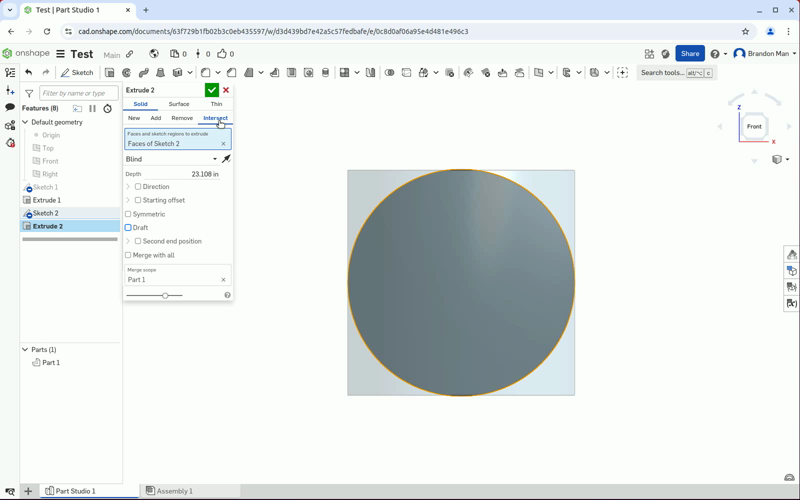
key(tab, 3)
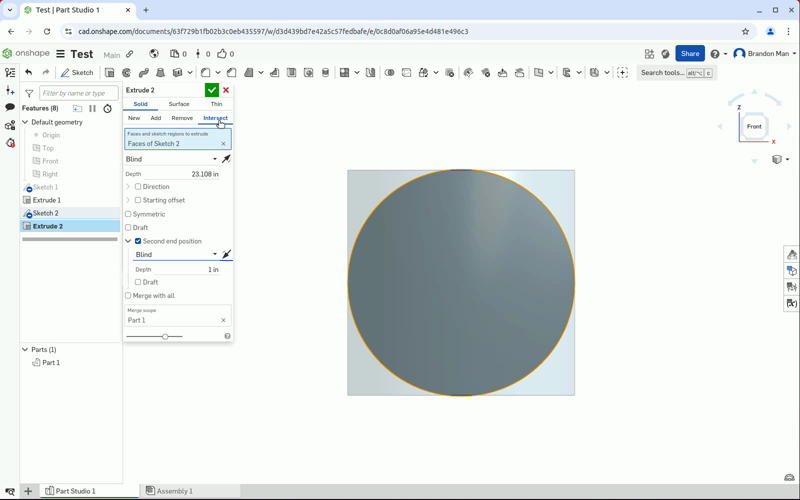
text(23.108)
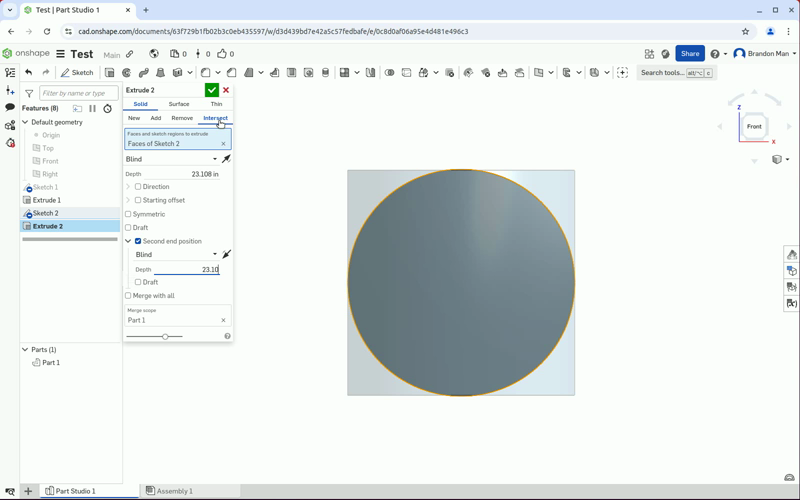
key(enter)
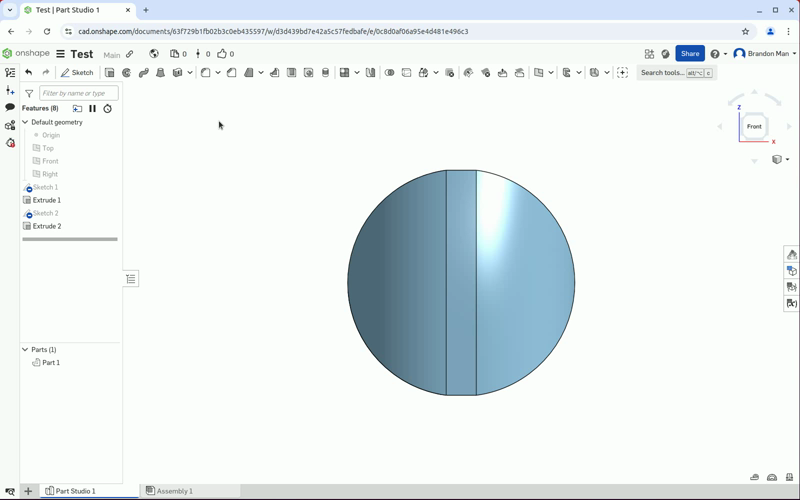
key(shift+h)
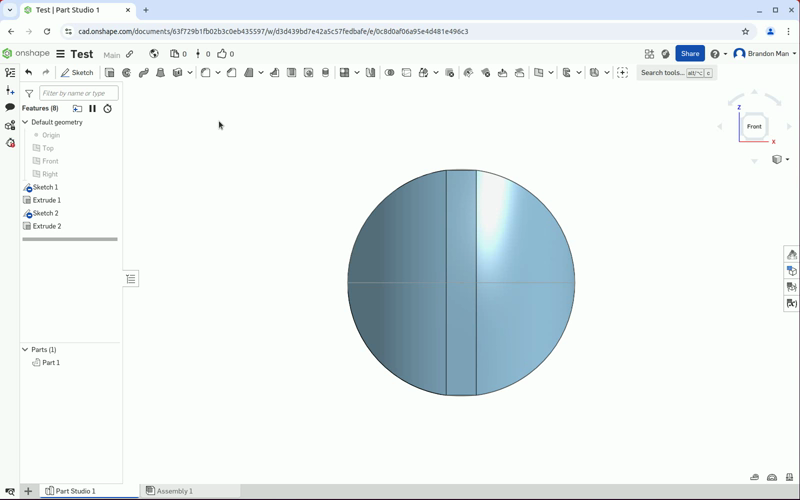
key(shift+h)
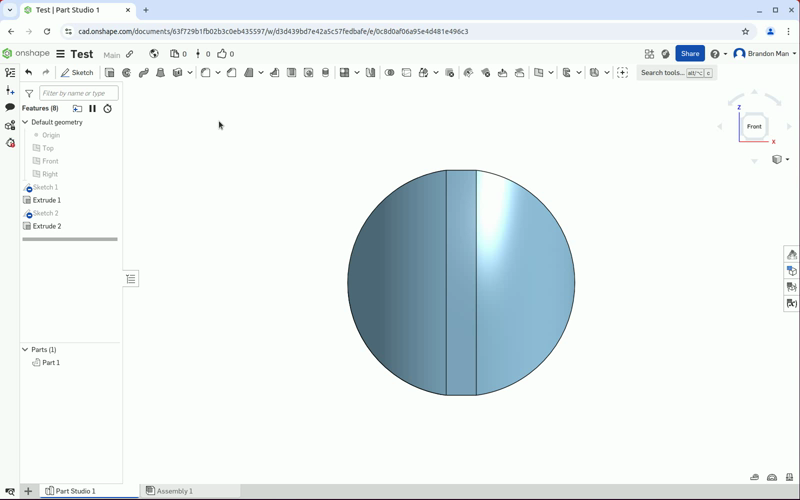
mouse_move(73, 189)
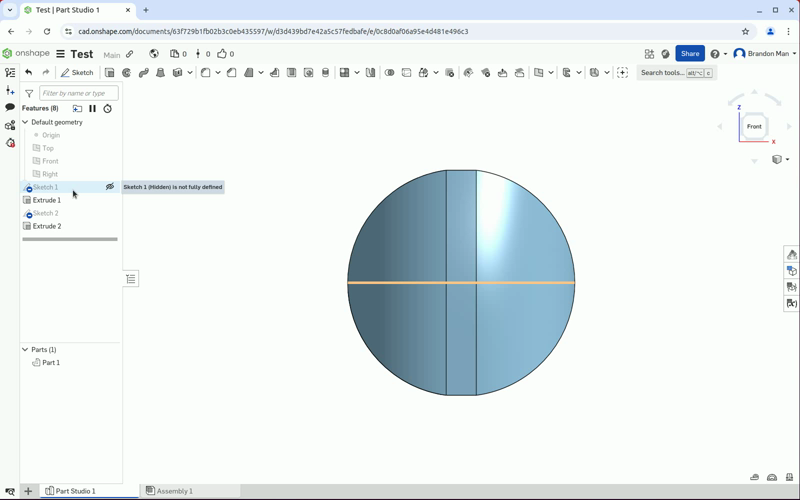
click(73, 189)
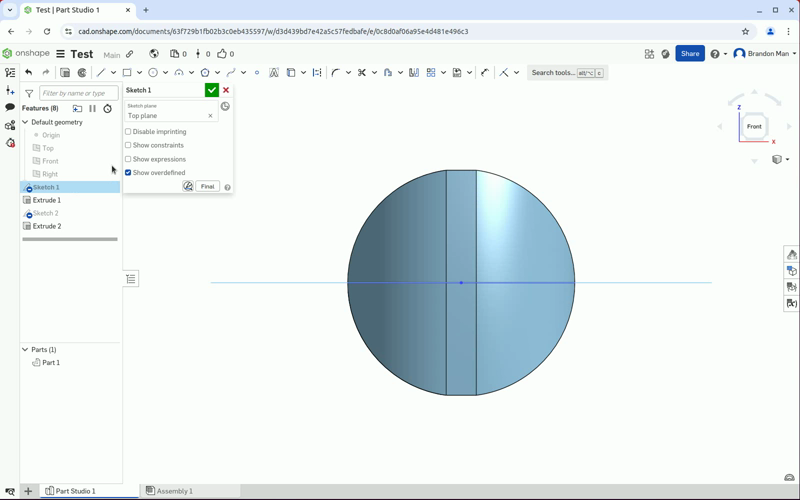
mouse_move(229, 92)
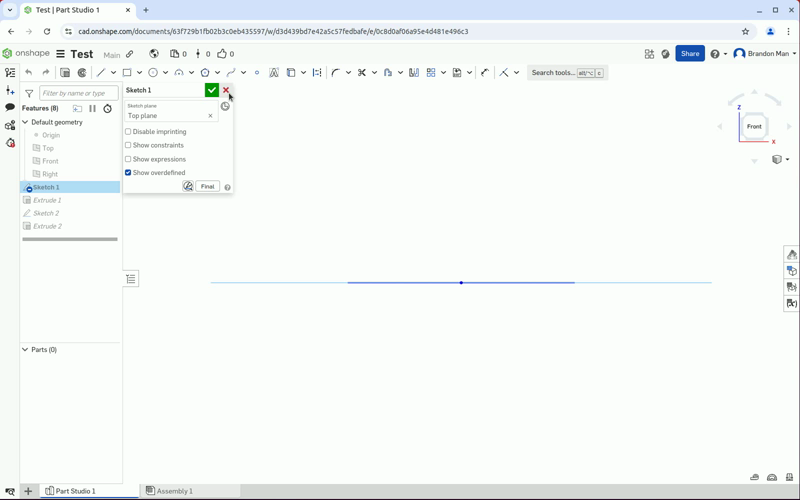
click(229, 92)
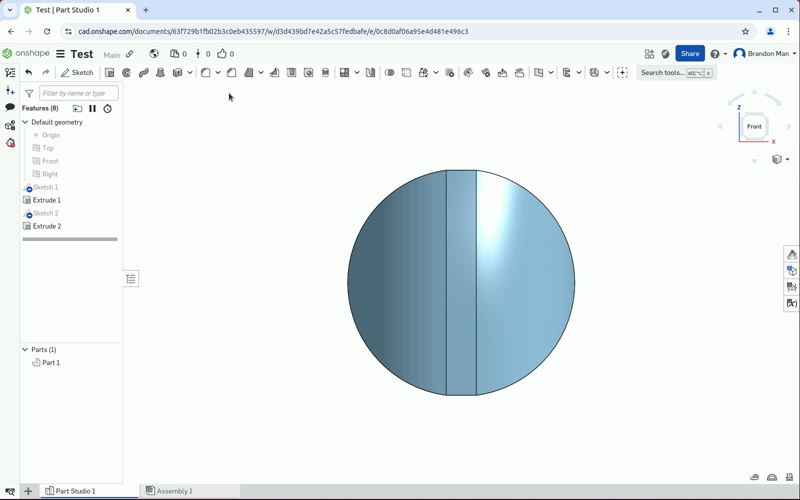
mouse_move(73, 352)
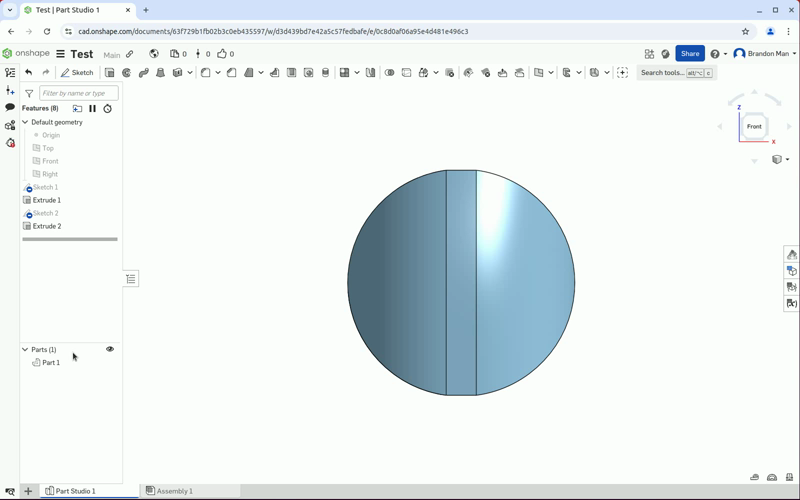
key(y)
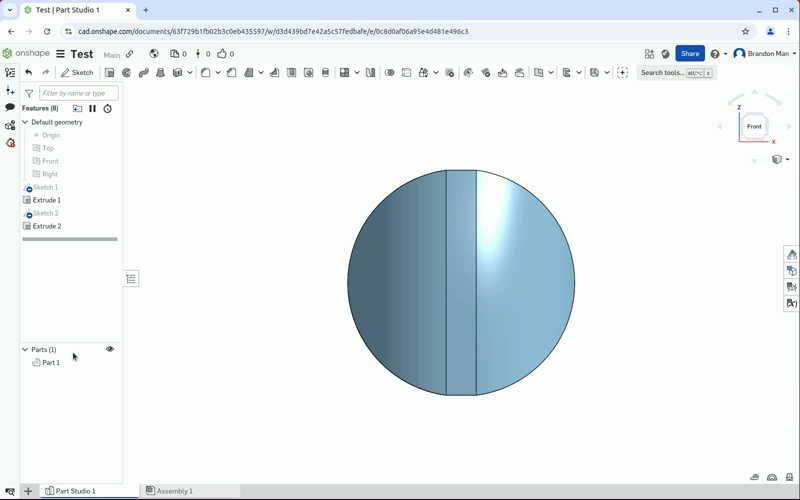
key(shift+p)
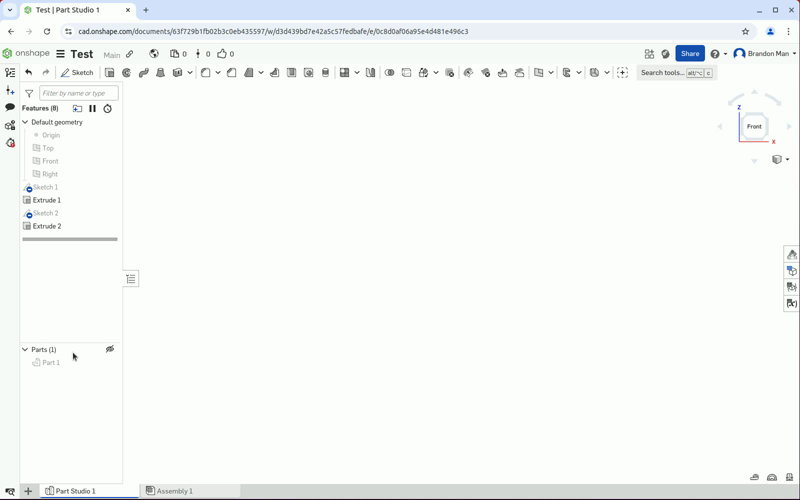
key(space)
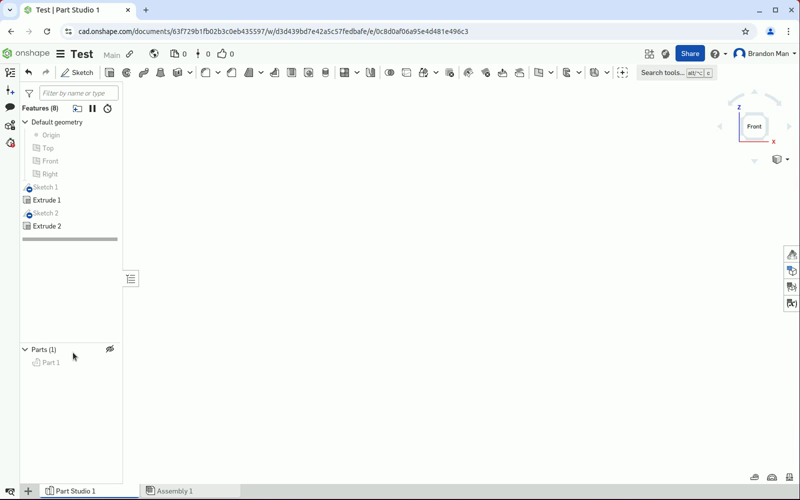
key_down(shift)
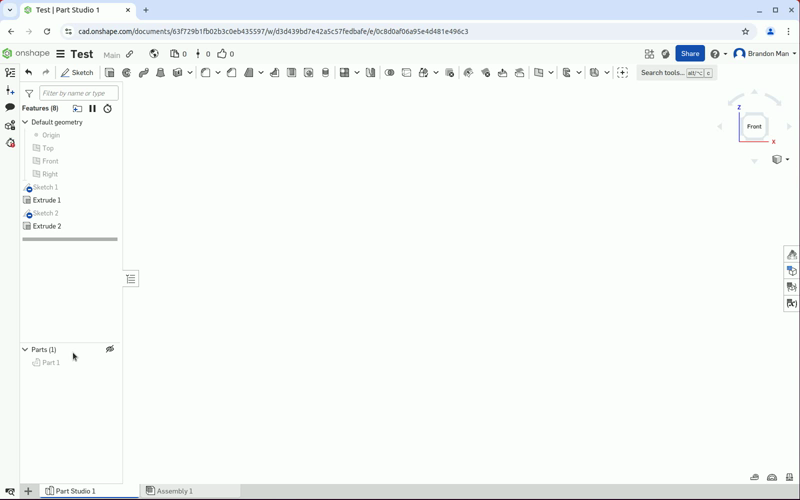
key(left)
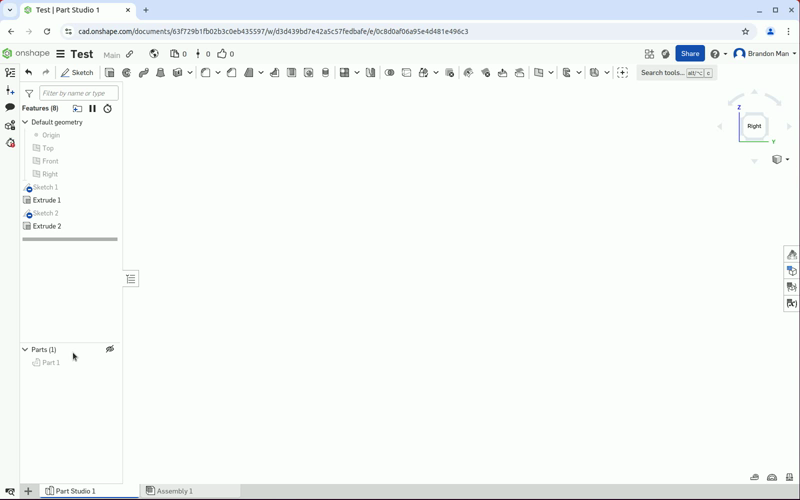
key_up(shift)
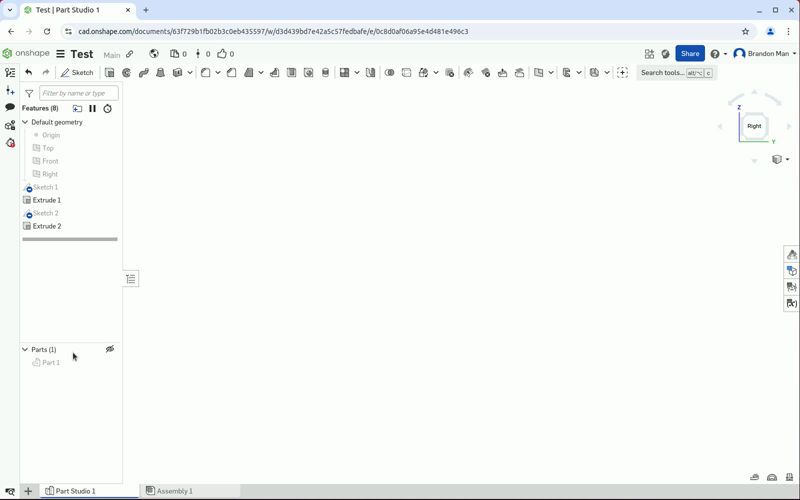
mouse_move(73, 352)
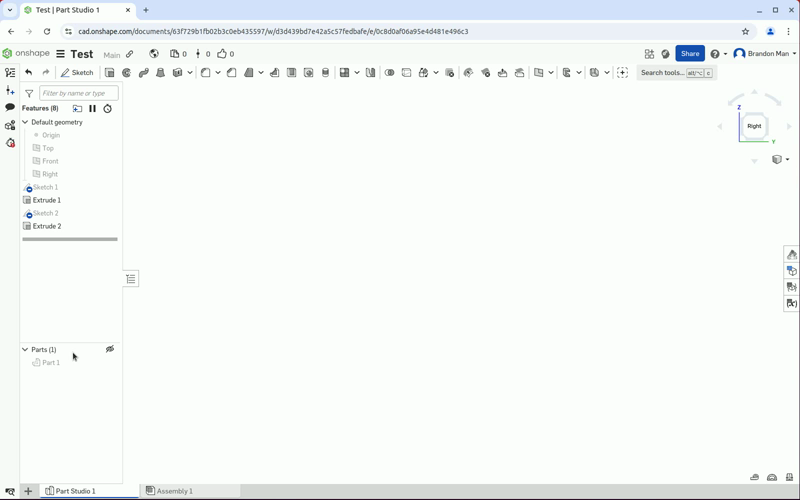
key(shift+y)
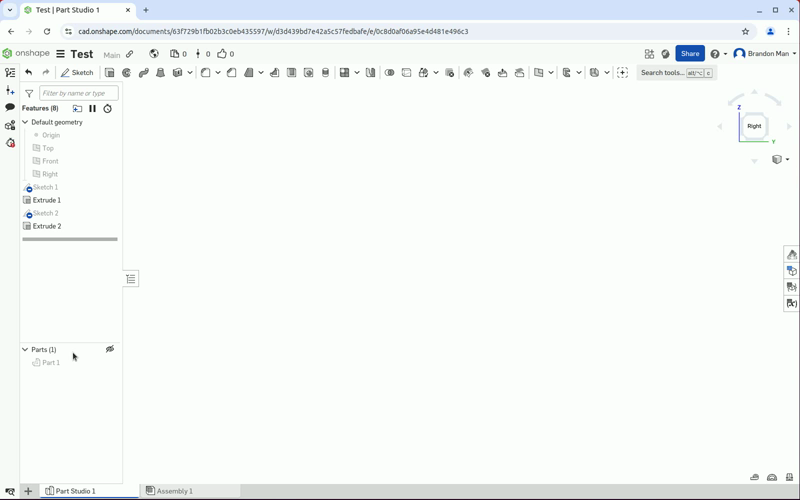
key(shift+s)
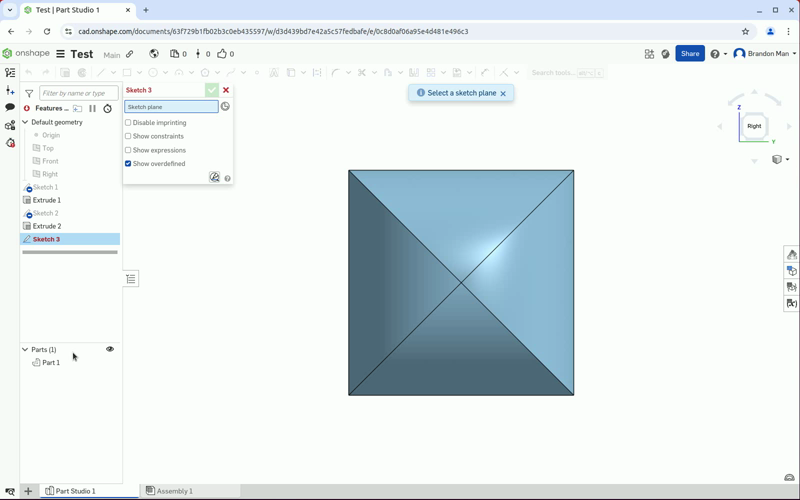
mouse_move(73, 176)
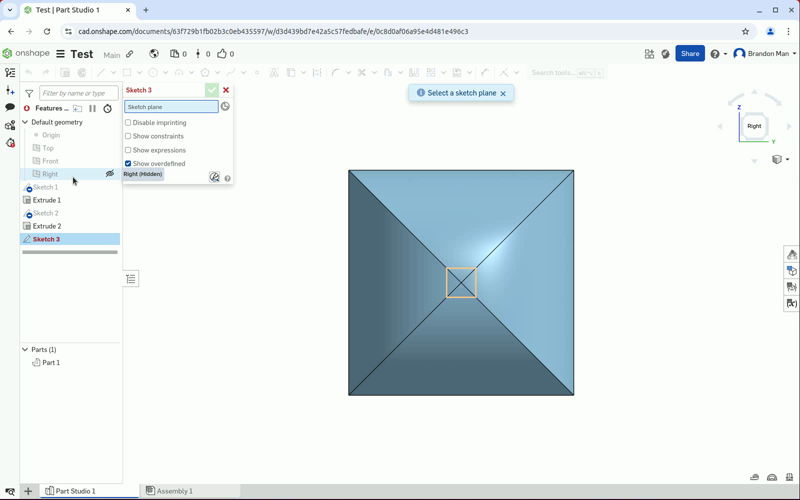
click(73, 176)
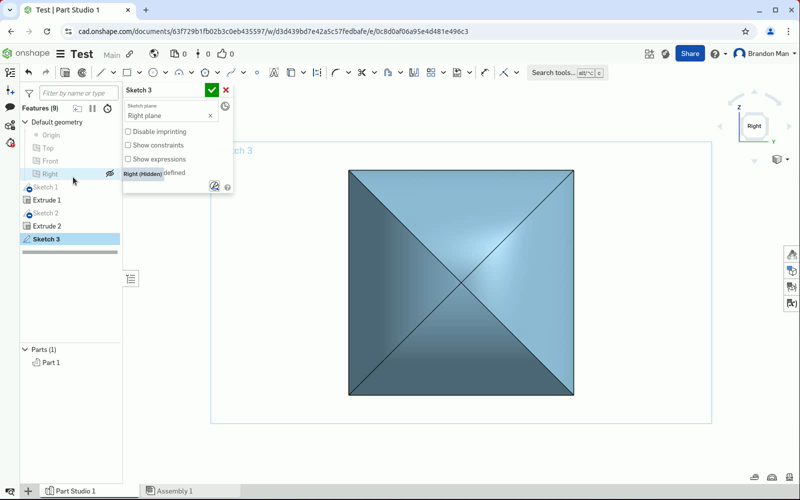
mouse_move(73, 352)
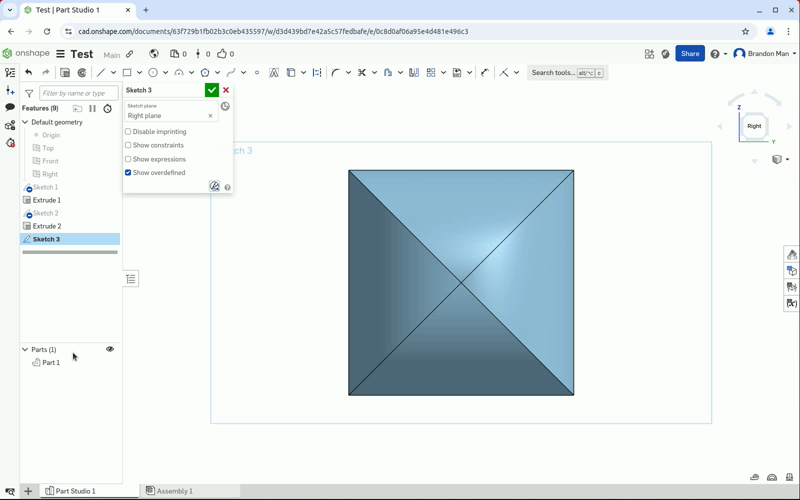
key(y)
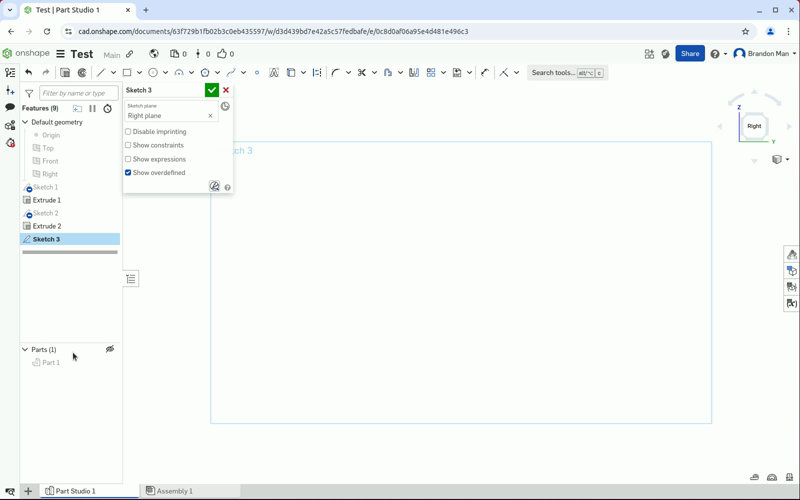
key(c)
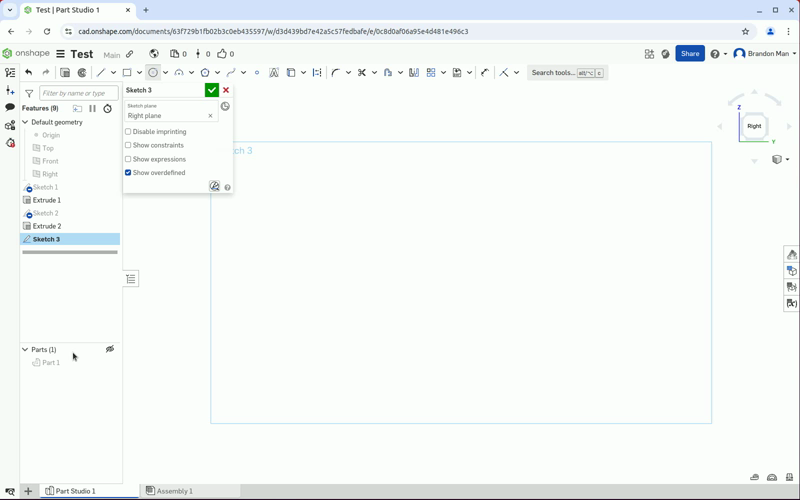
key_down(shift)
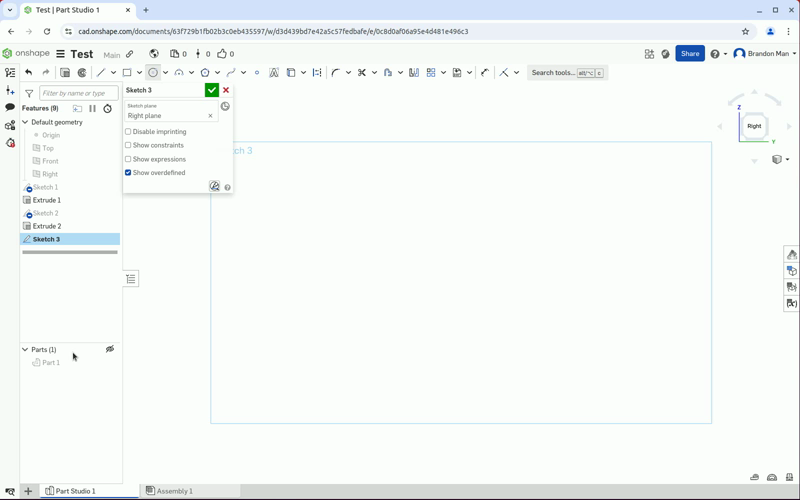
mouse_move(461, 282)
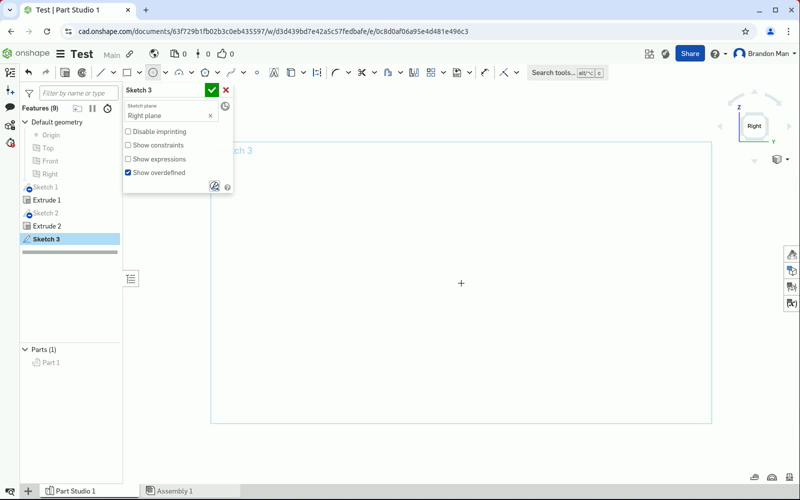
click(461, 282)
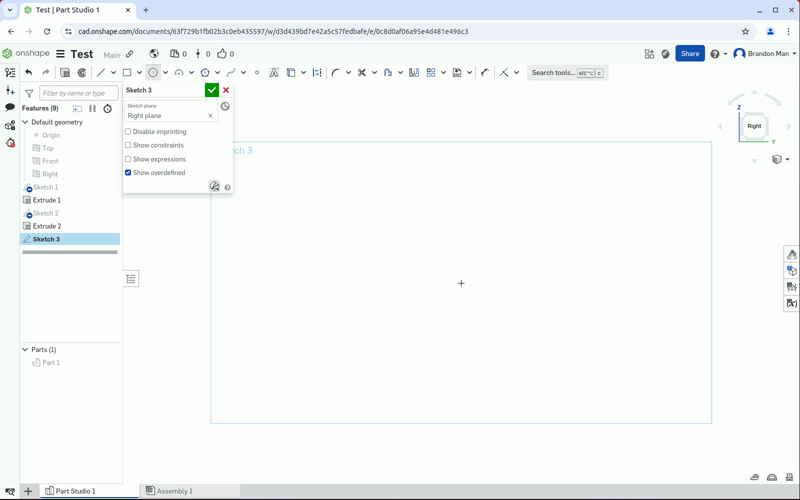
key_up(shift)
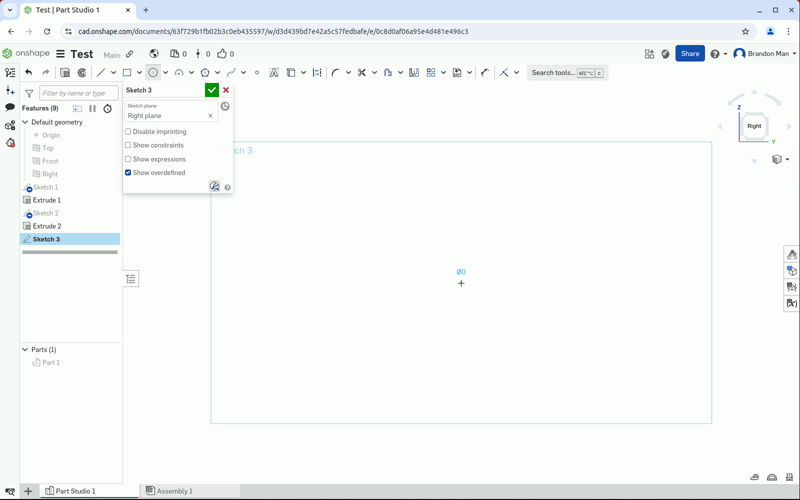
mouse_move(574, 282)
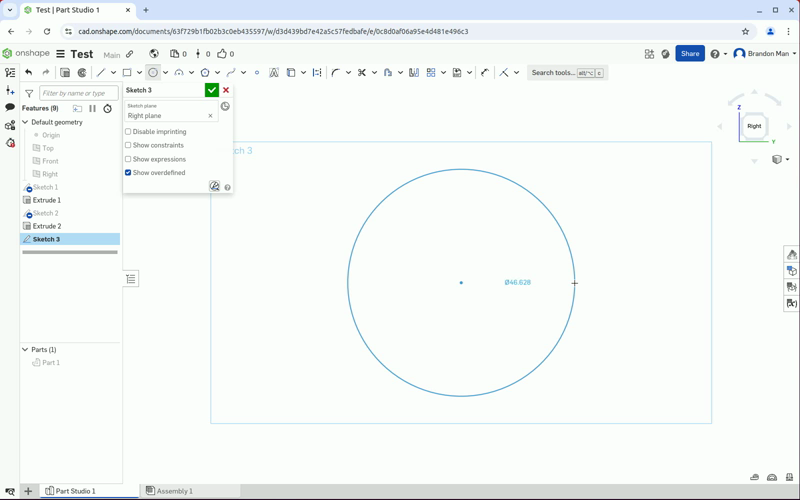
click(574, 282)
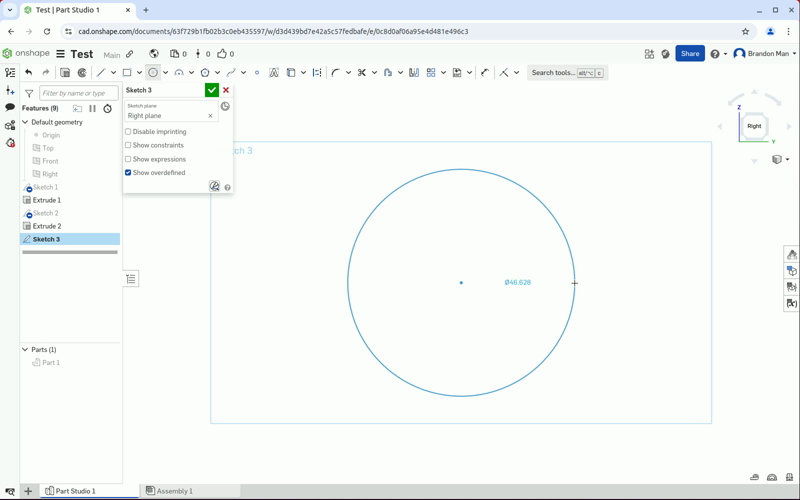
key(esc)
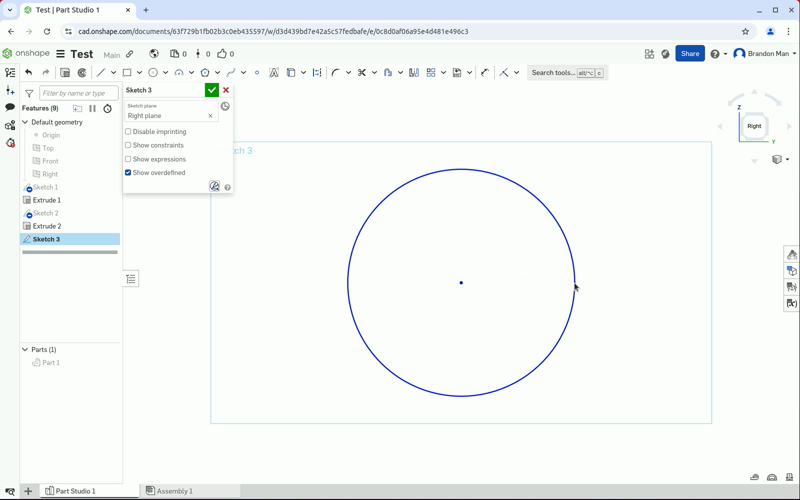
mouse_move(520, 269)
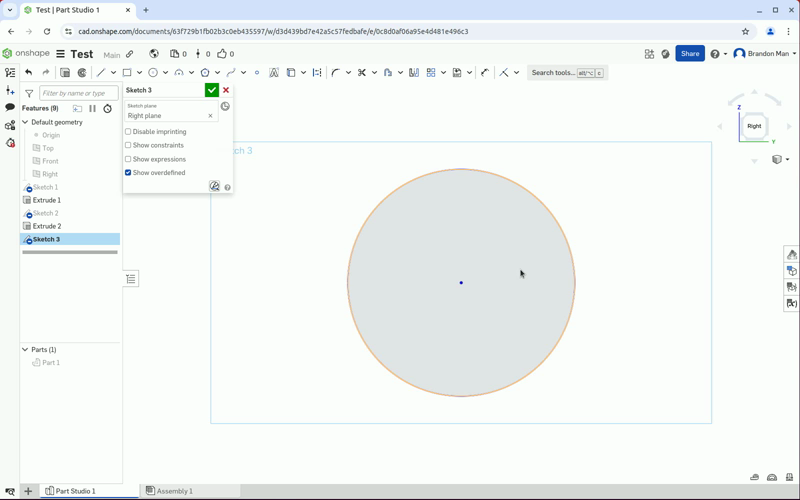
click(520, 269)
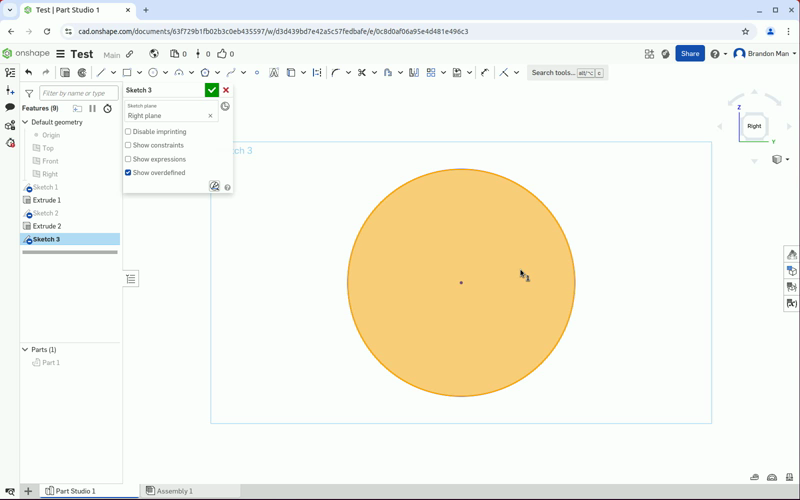
mouse_move(73, 352)
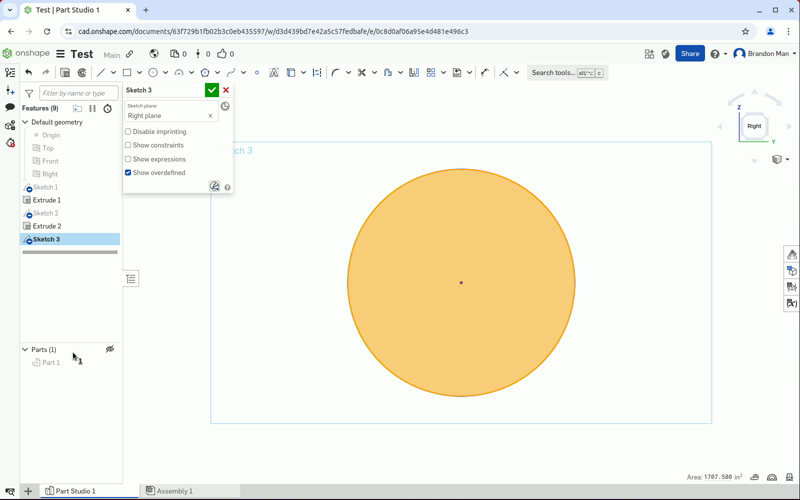
key(shift+y)
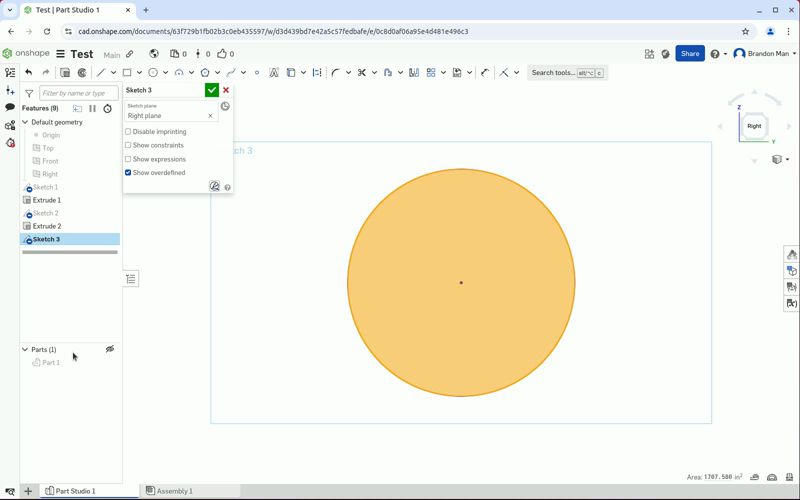
key(shift+e)
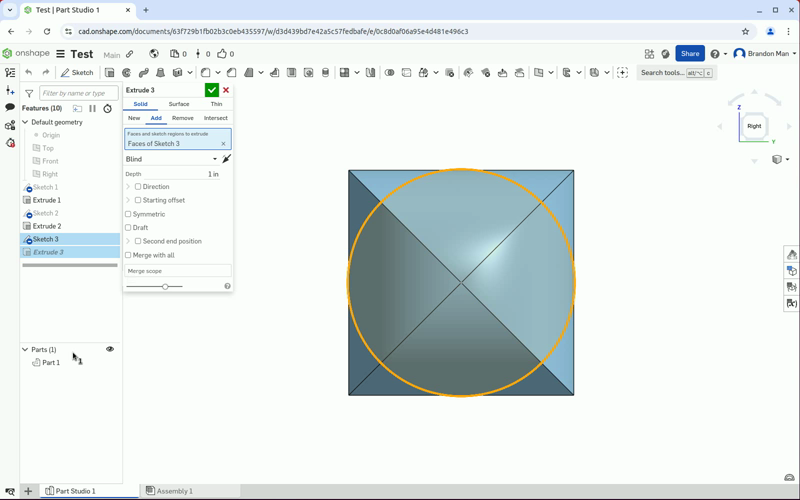
mouse_move(143, 106)
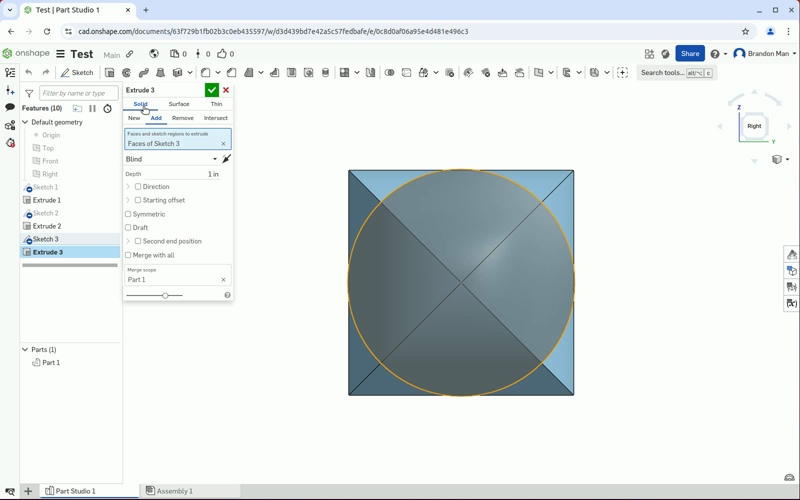
click(143, 106)
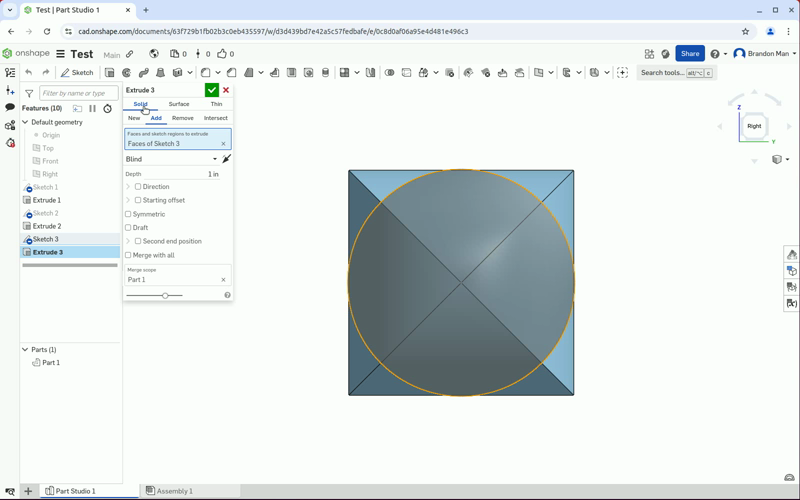
mouse_move(219, 120)
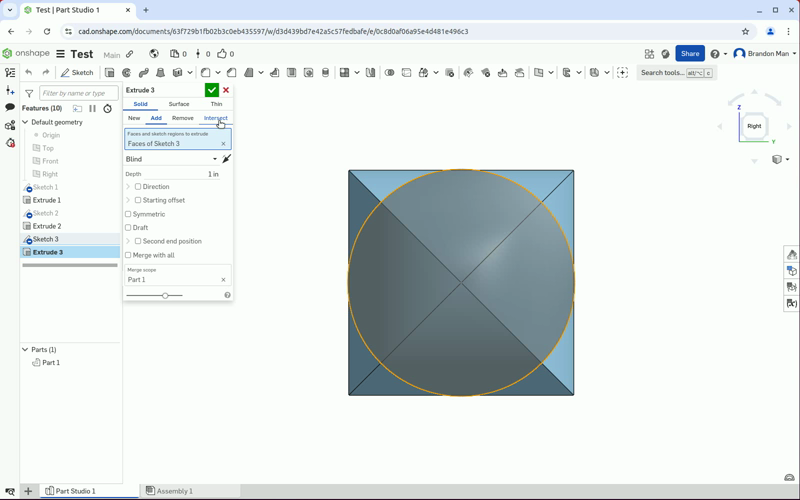
click(219, 120)
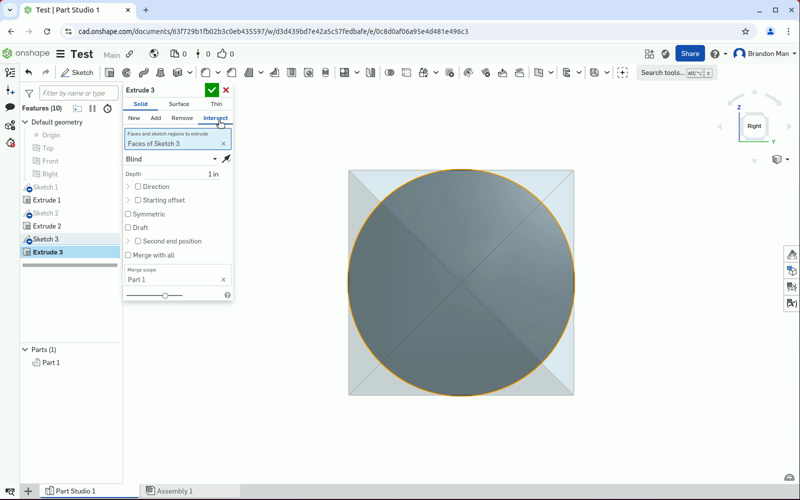
key(tab, 4)
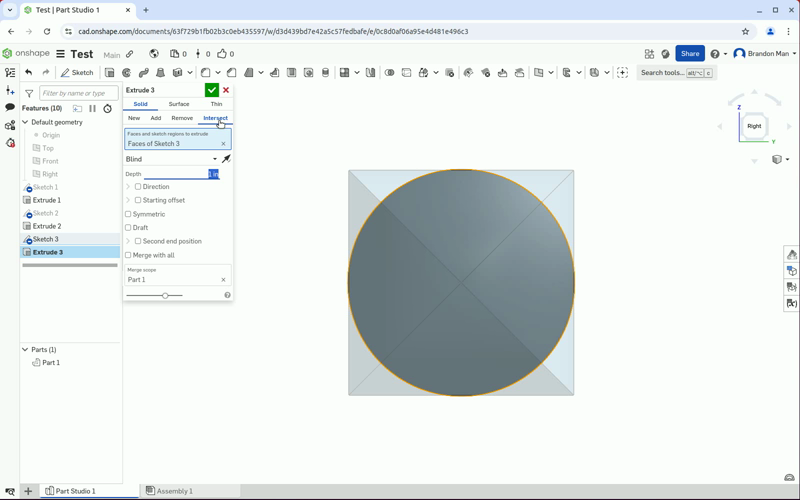
text(23.108)
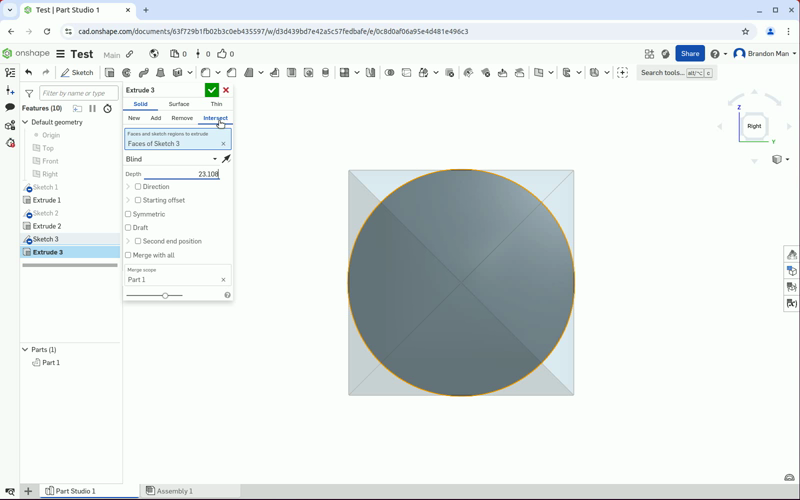
key(tab, 3)
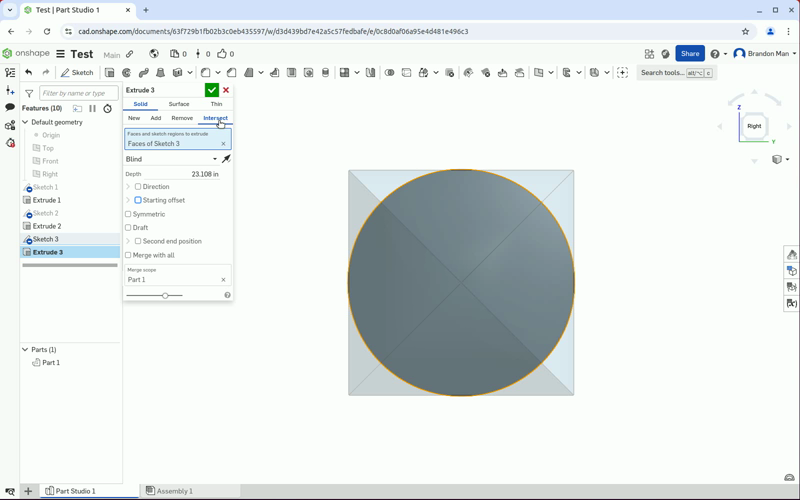
key(tab, 2)
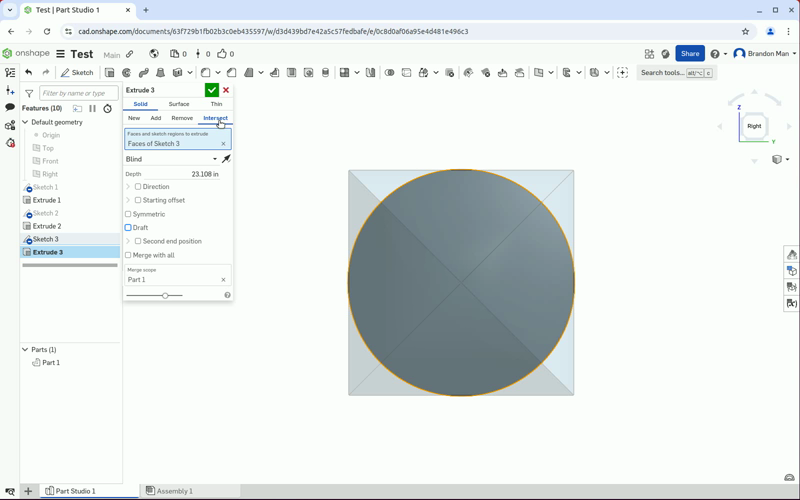
key(space)
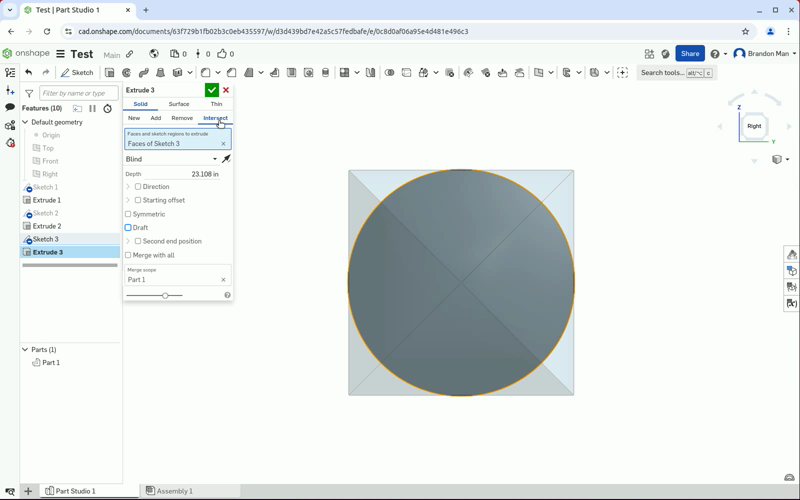
key(tab, 3)
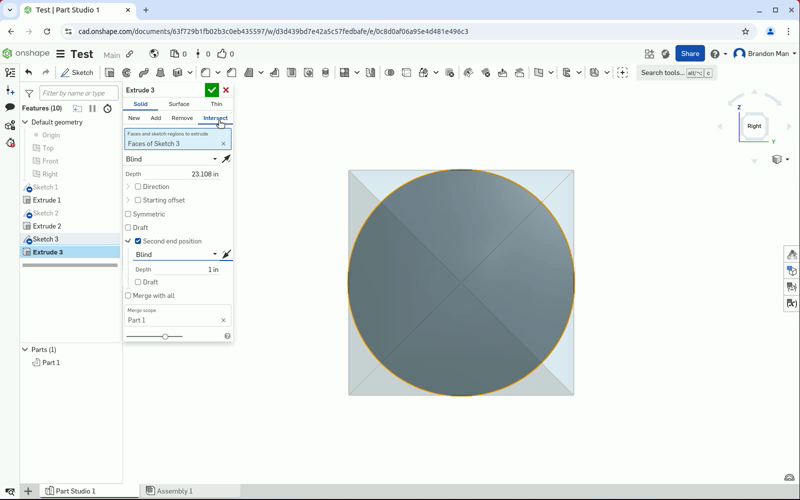
text(23.108)
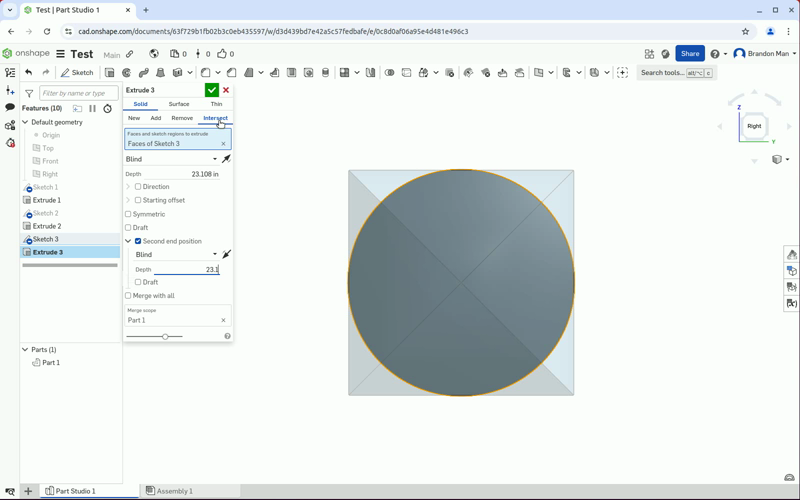
key(enter)
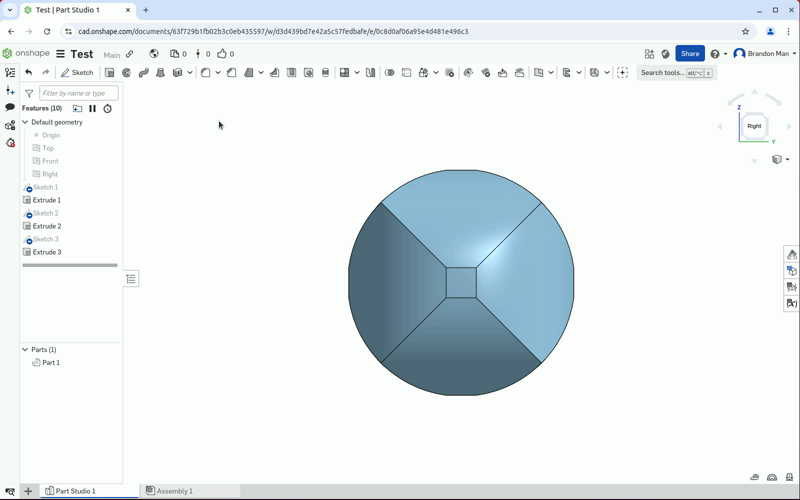
key(shift+h)
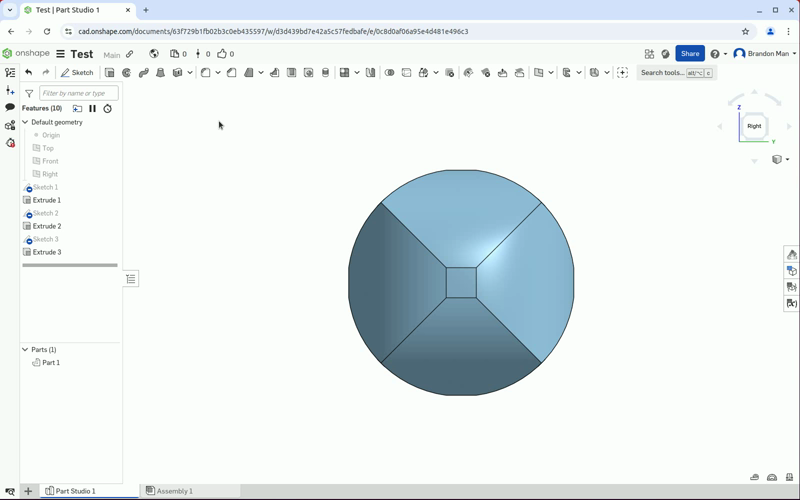
key(shift+h)
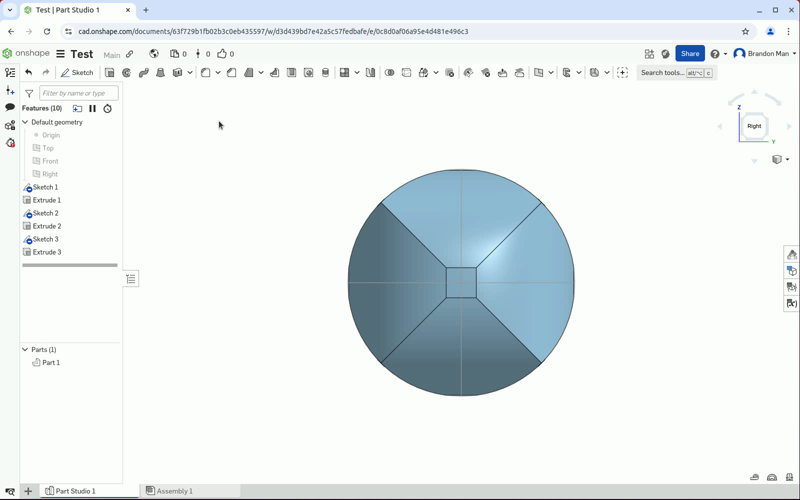
key(shift+7)
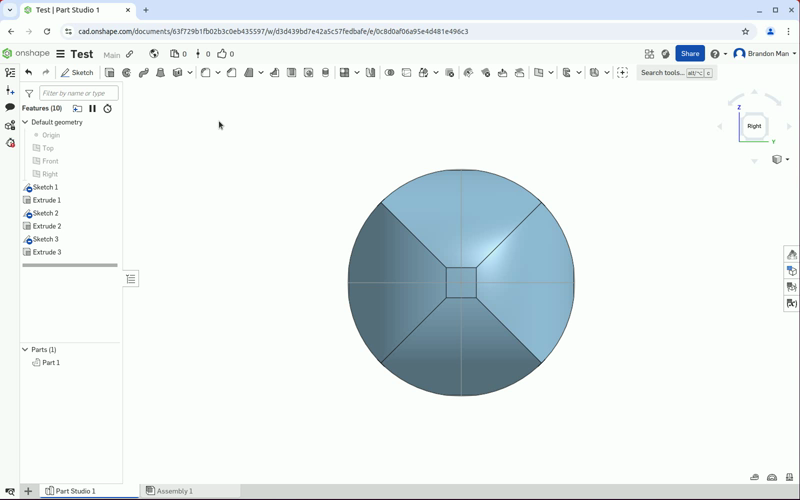
key(right, 2)
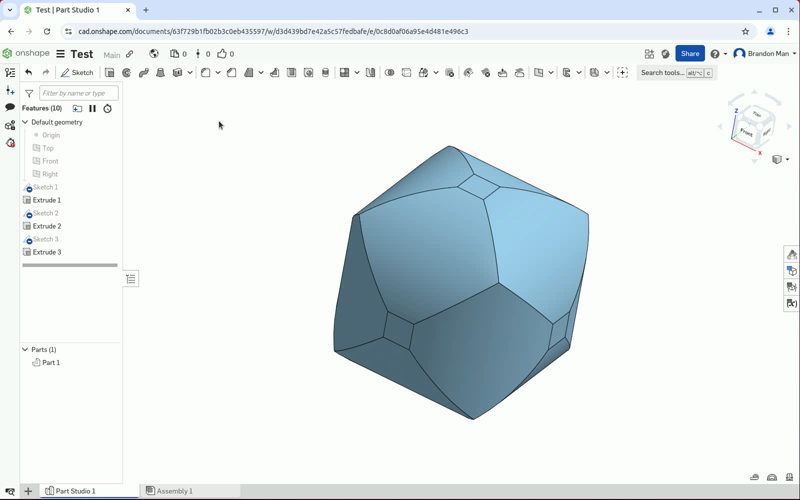
key(down, 2)
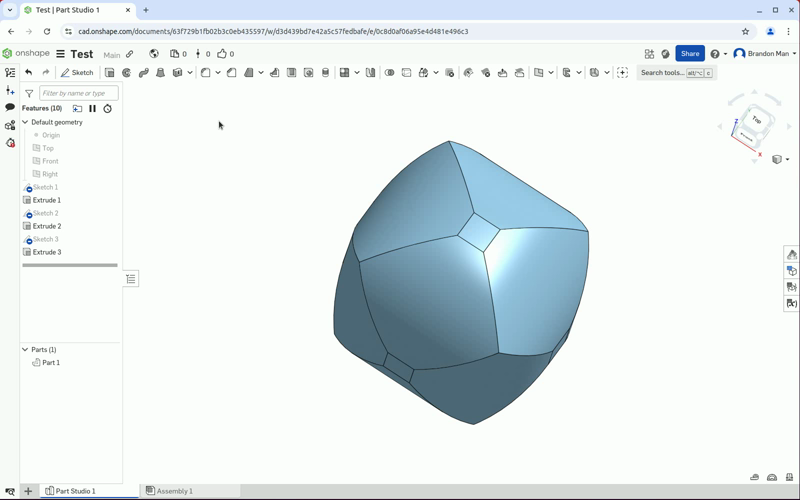
key(up, 2)
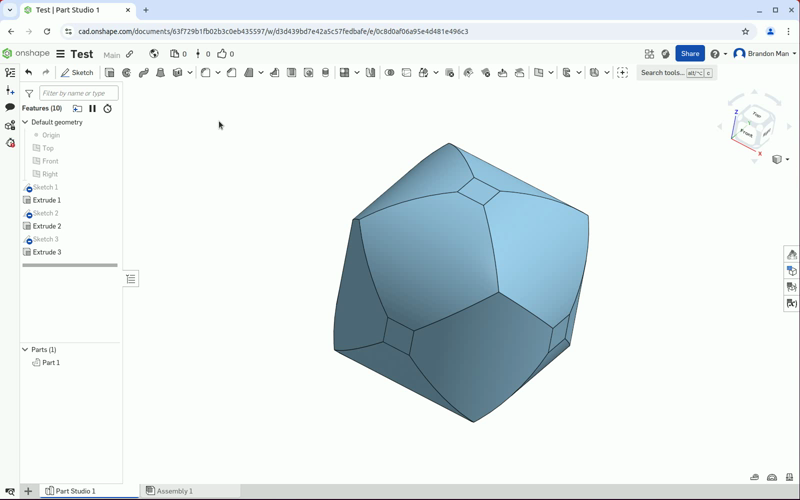
key(left, 2)
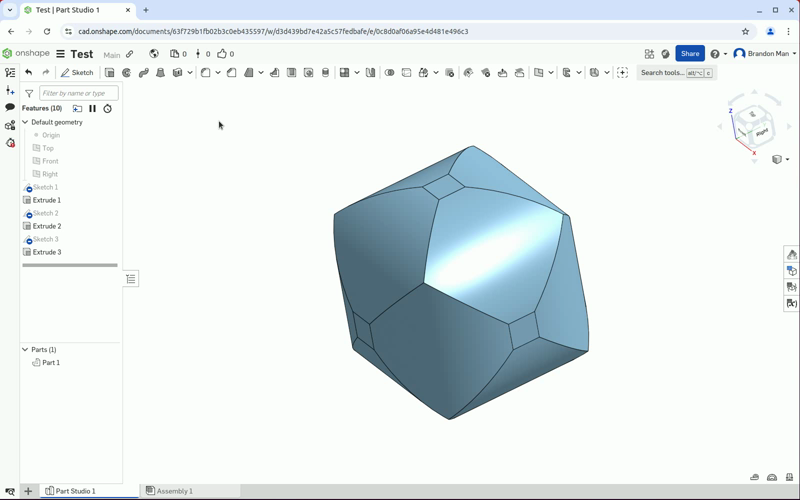
mouse_move(73, 189)
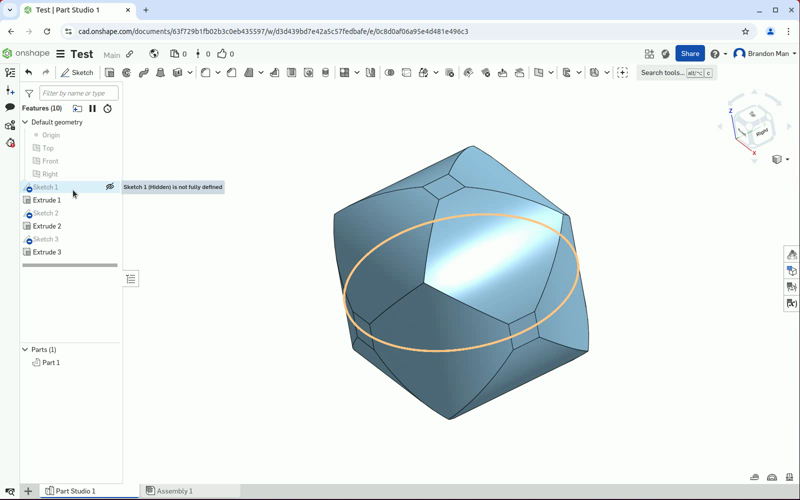
click(73, 189)